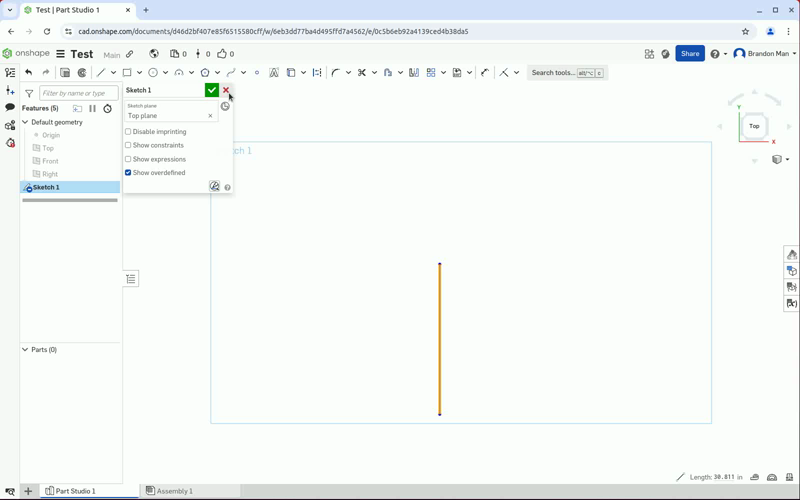
key(shift+h)
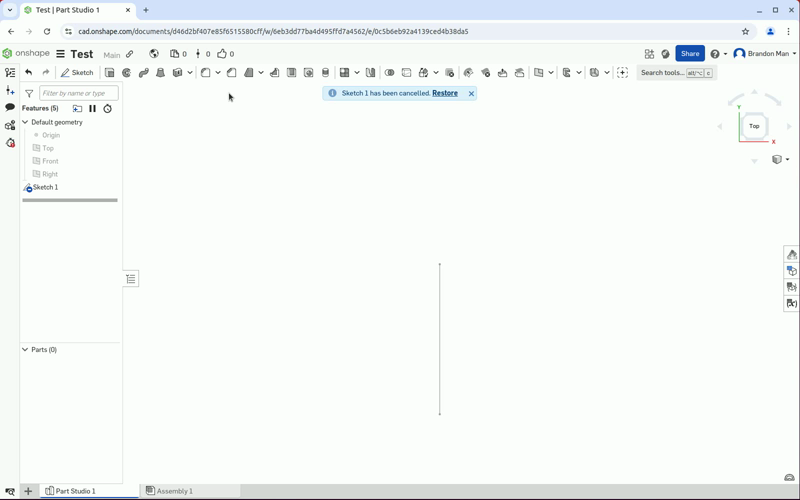
mouse_move(73, 352)
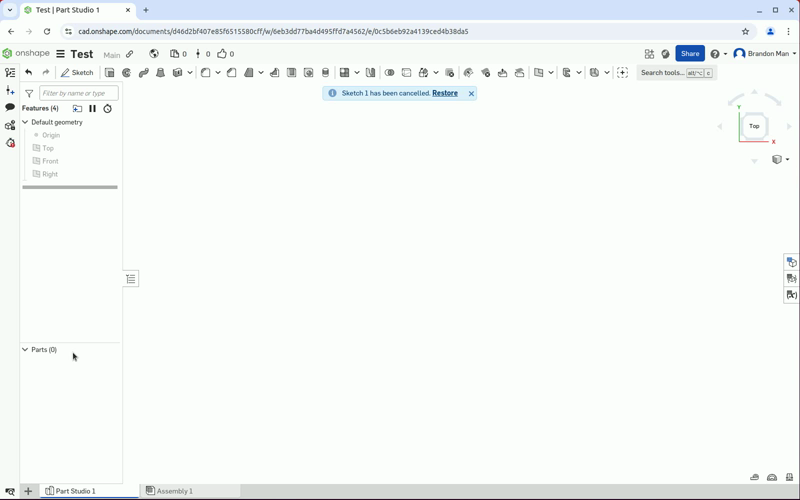
key(y)
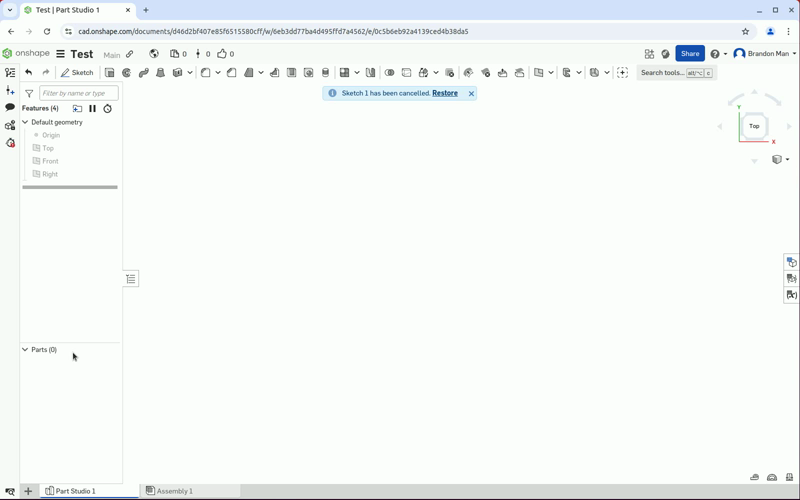
key(shift+p)
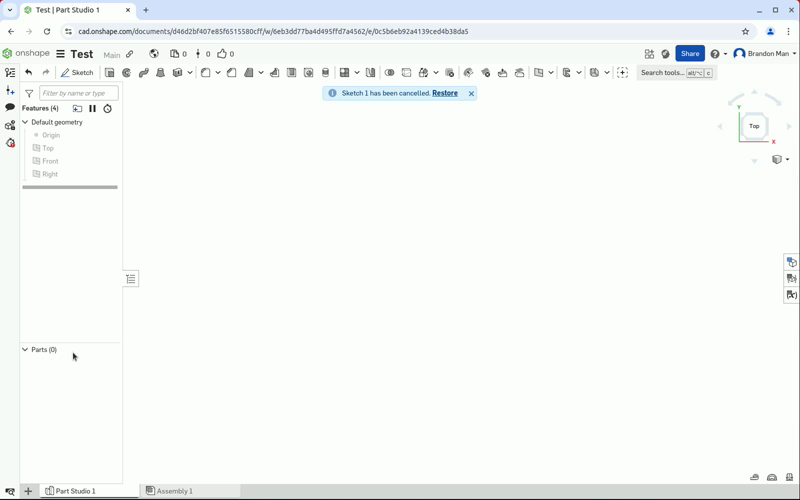
key(space)
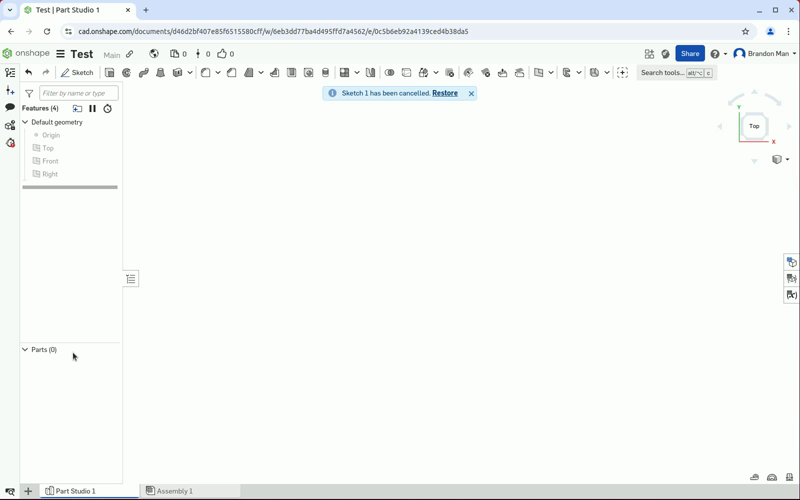
key_down(shift)
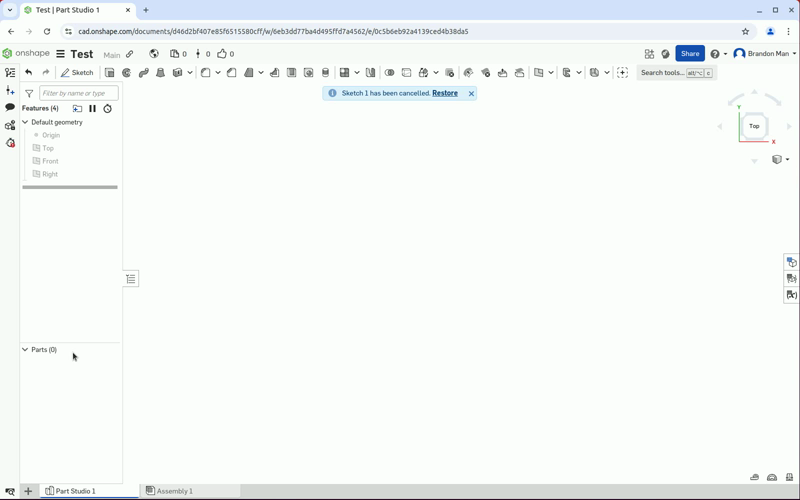
key(up)
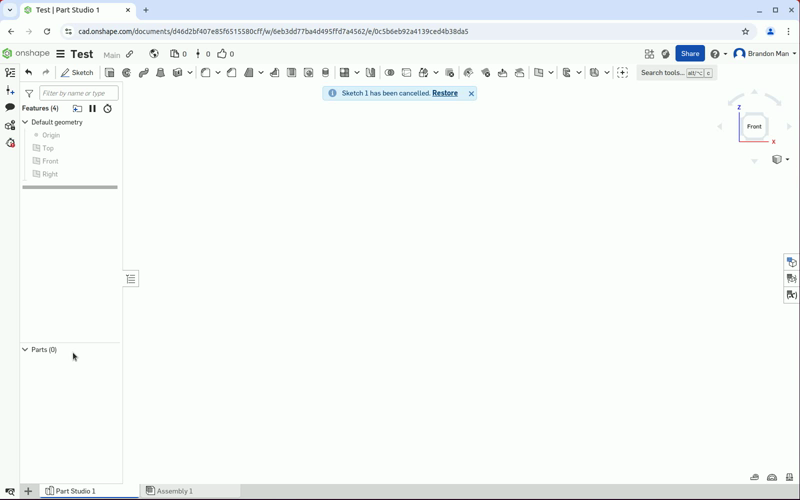
key_up(shift)
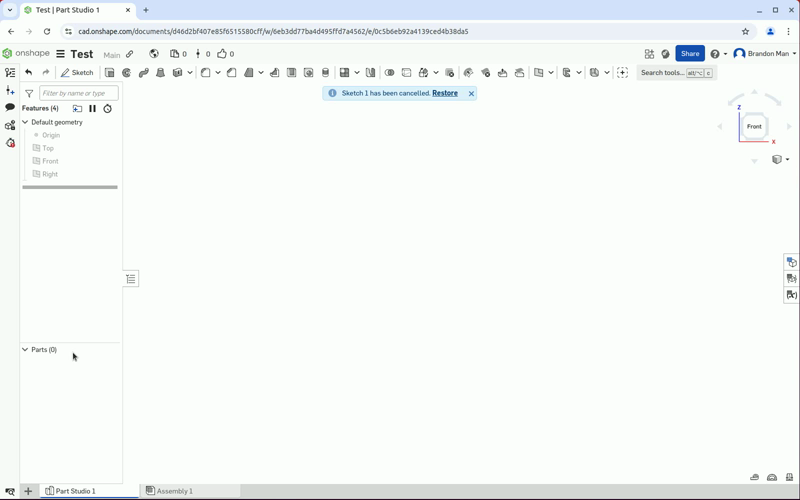
mouse_move(73, 352)
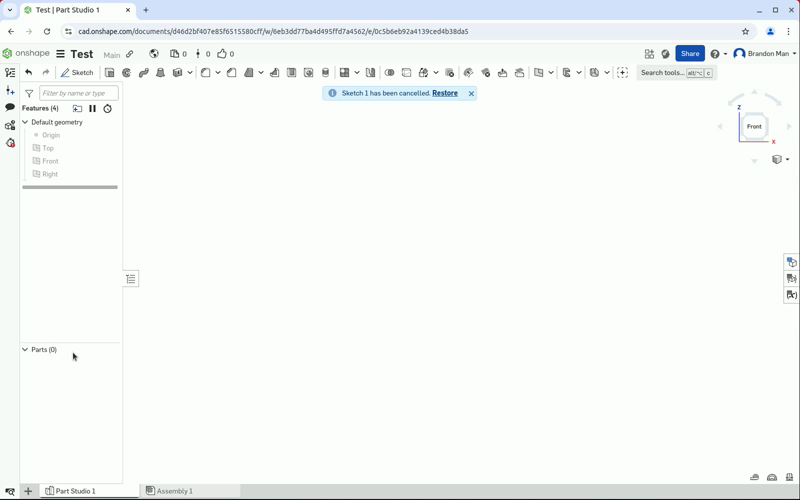
key(shift+y)
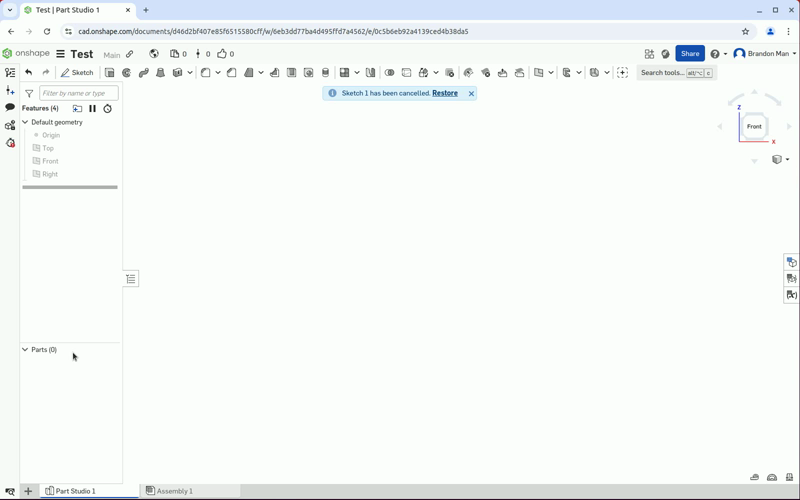
key(shift+s)
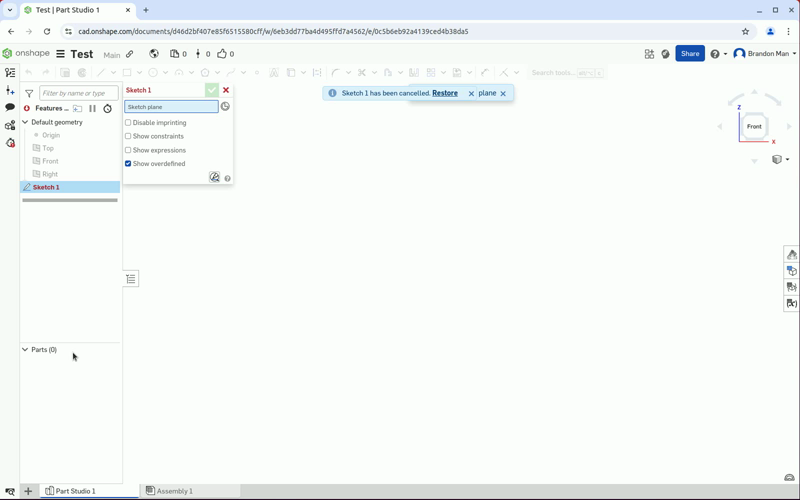
mouse_move(73, 163)
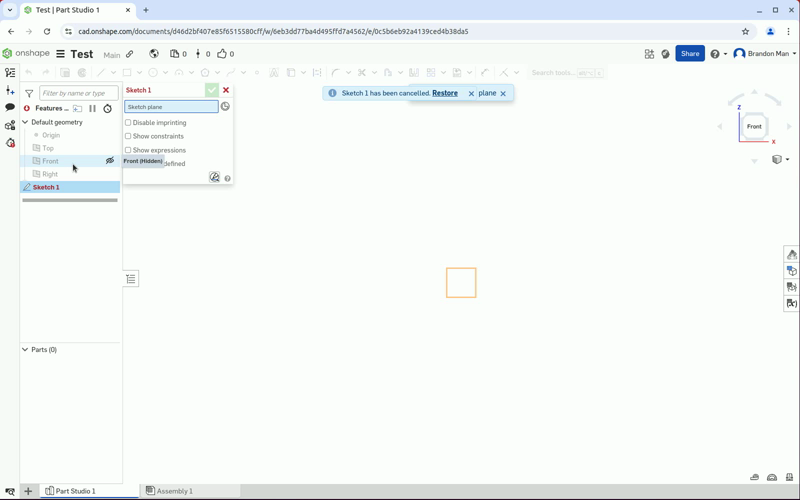
click(73, 163)
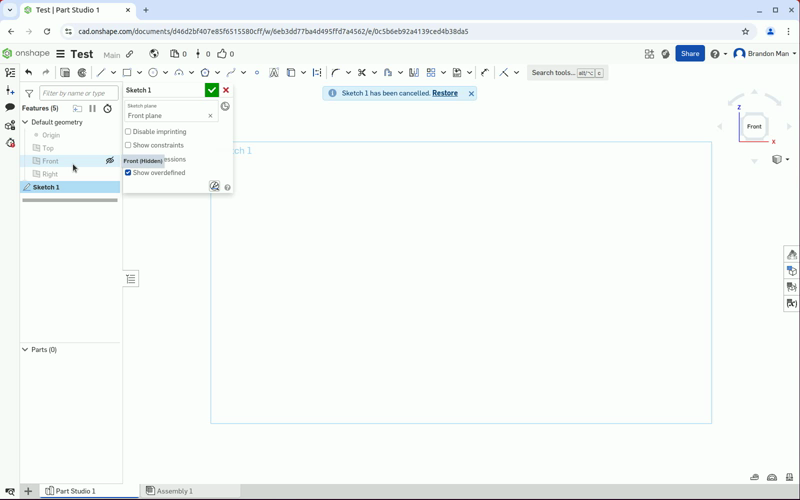
mouse_move(73, 352)
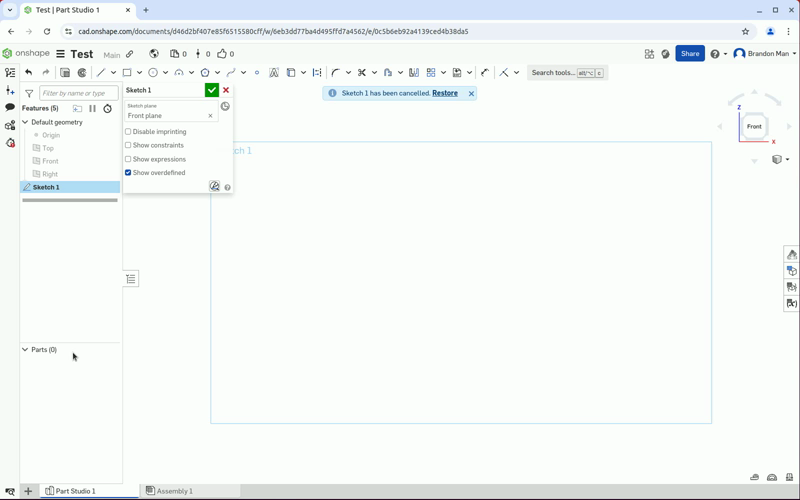
key(y)
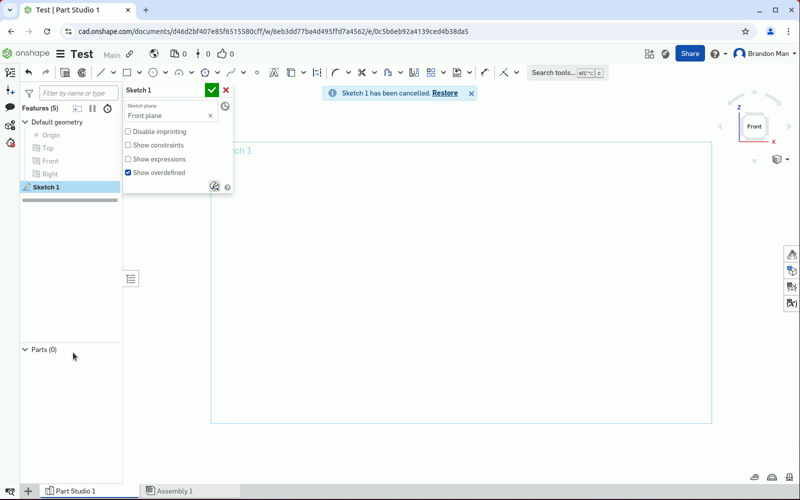
key(l)
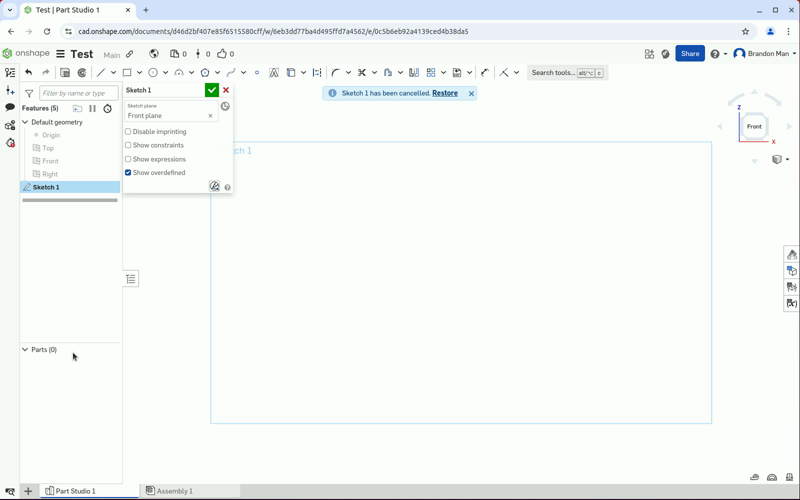
key_down(shift)
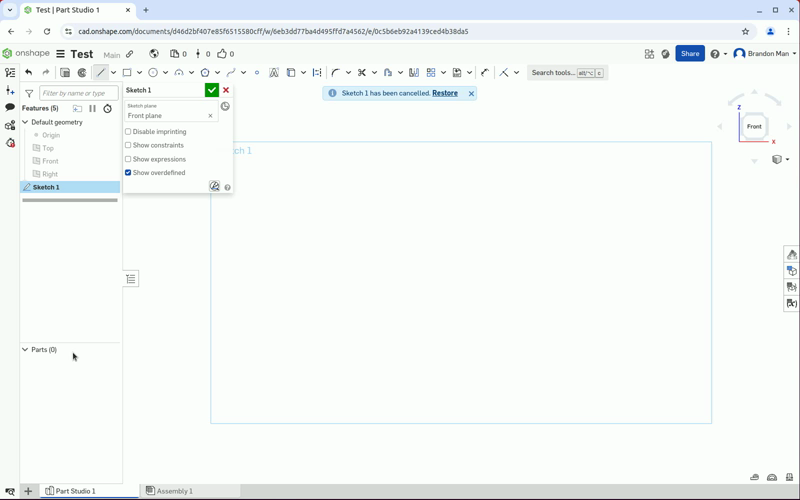
mouse_move(348, 278)
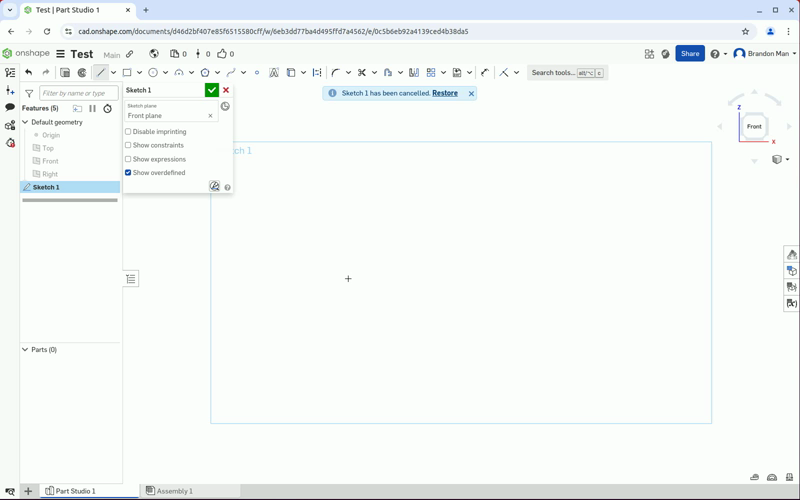
click(348, 278)
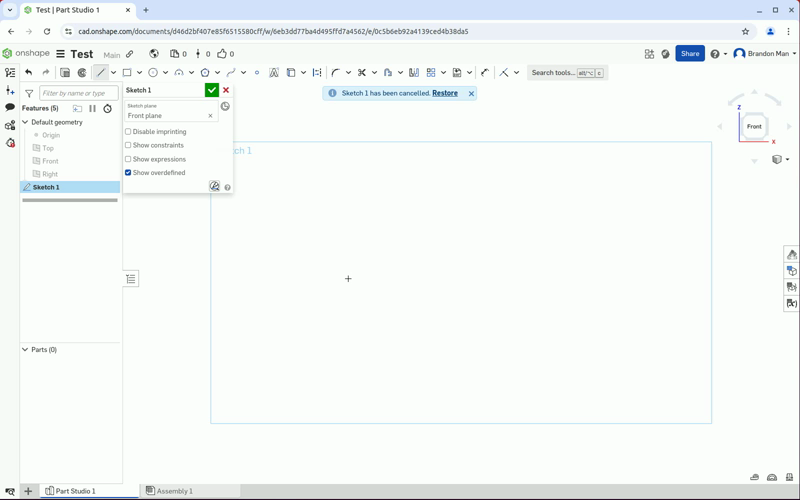
key_up(shift)
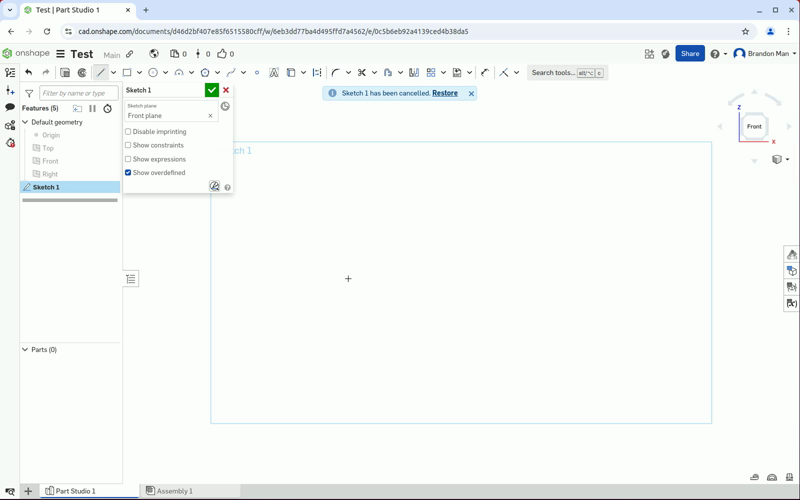
key_down(shift)
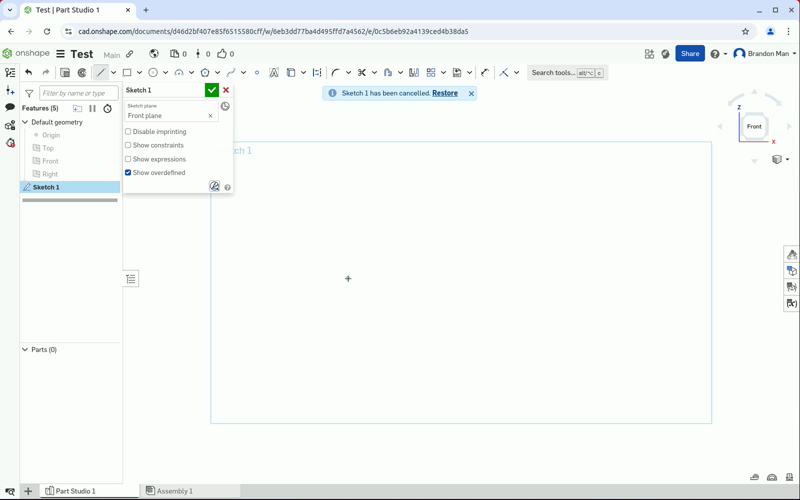
mouse_move(378, 278)
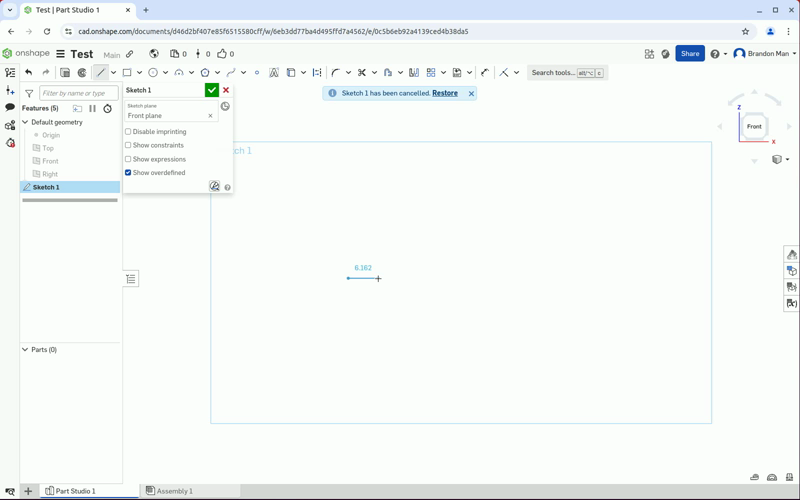
mouse_move(364, 278)
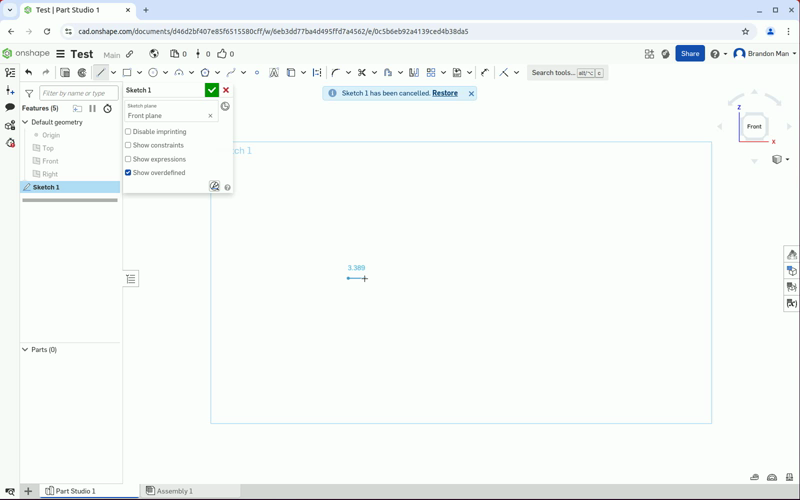
click(364, 278)
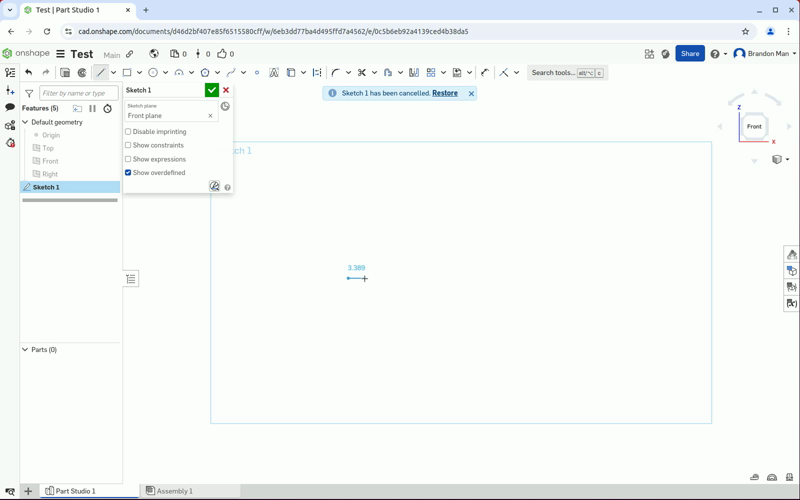
key_up(shift)
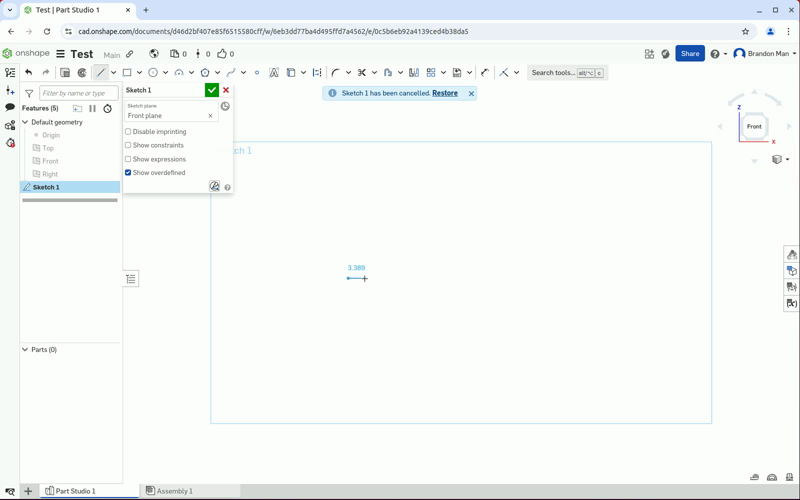
key_down(shift)
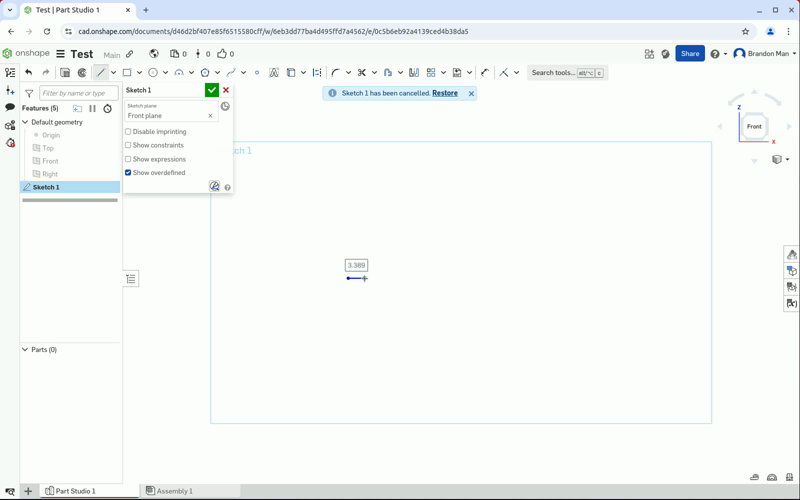
mouse_move(394, 278)
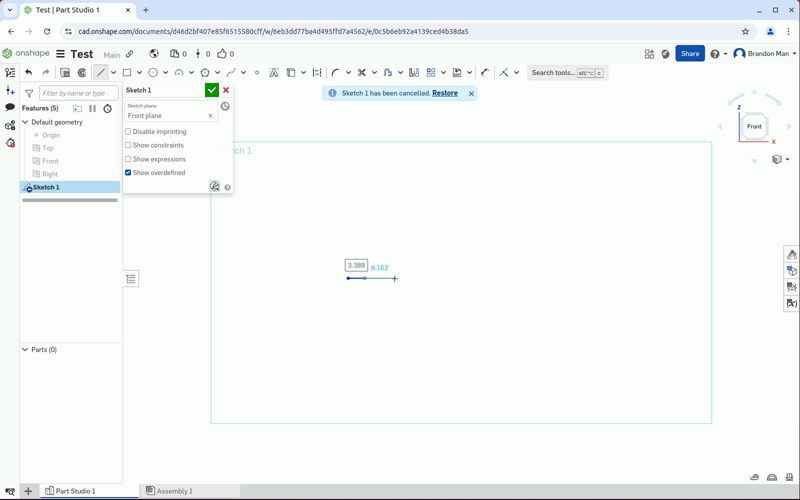
mouse_move(364, 261)
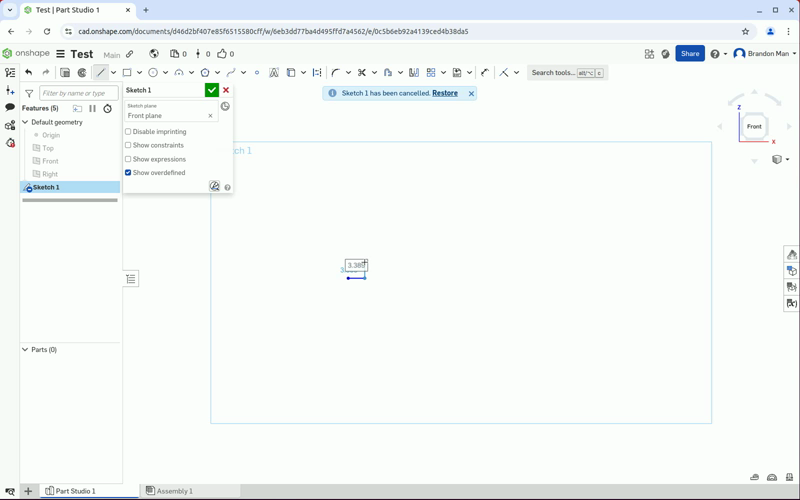
click(364, 261)
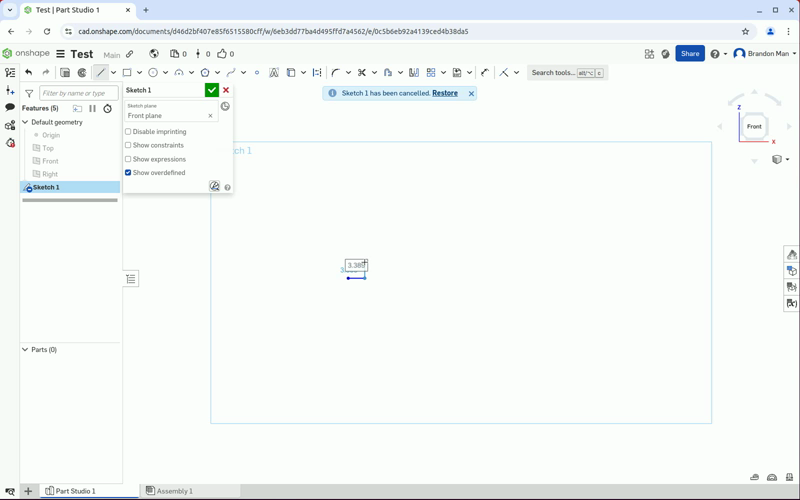
key_up(shift)
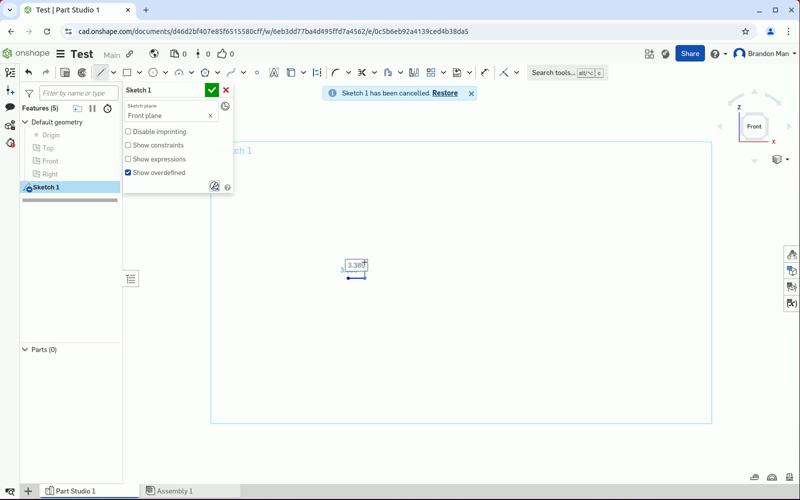
key_down(shift)
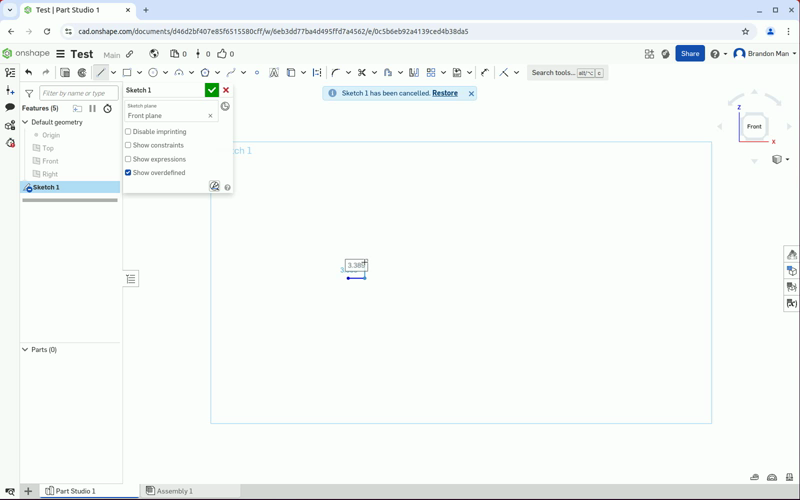
mouse_move(394, 261)
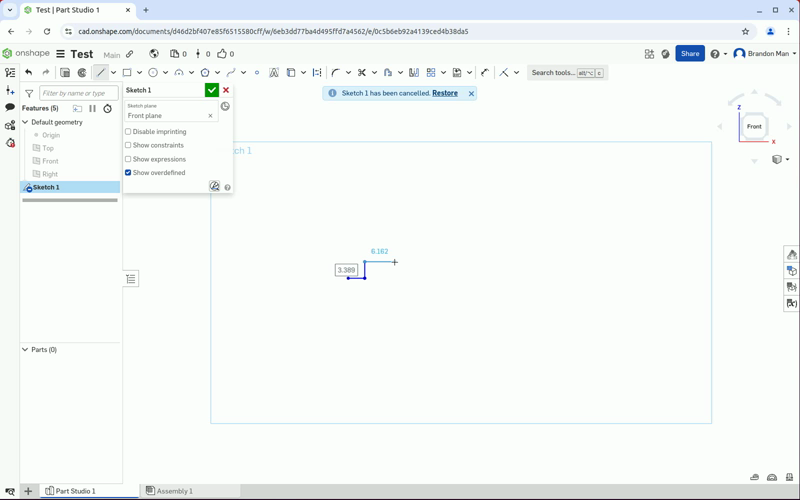
mouse_move(364, 245)
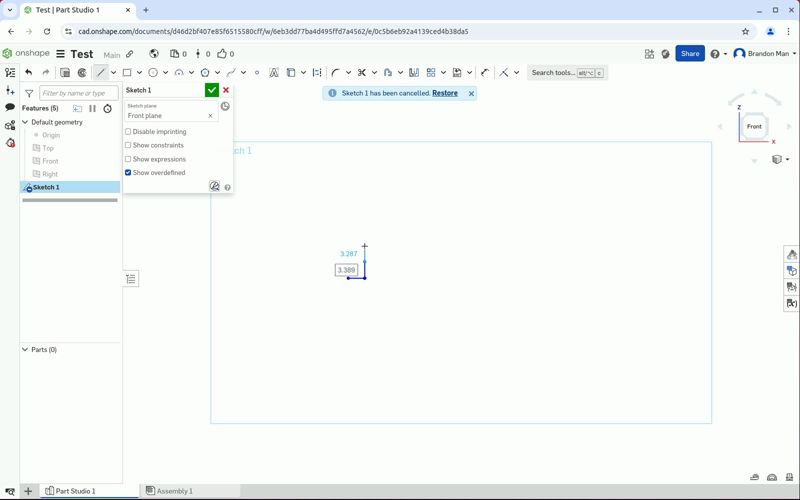
click(364, 245)
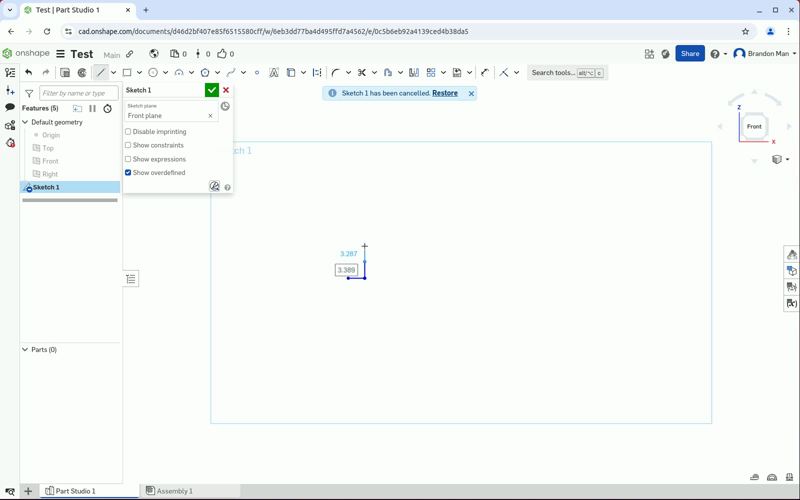
key_up(shift)
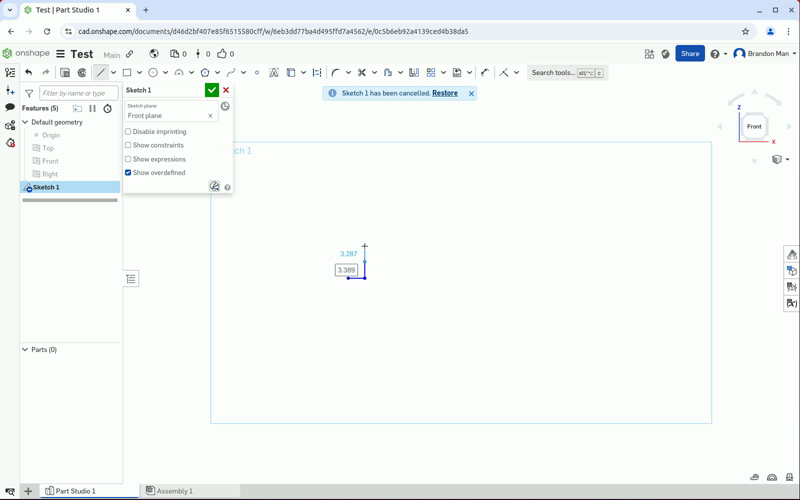
key_down(shift)
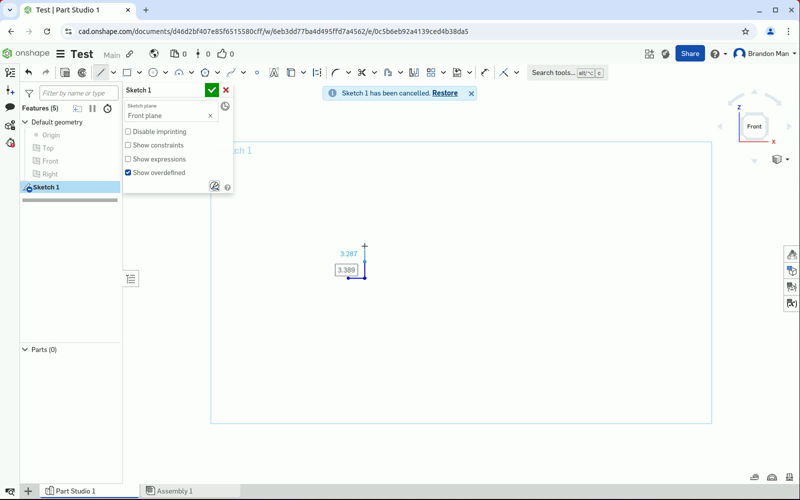
mouse_move(394, 245)
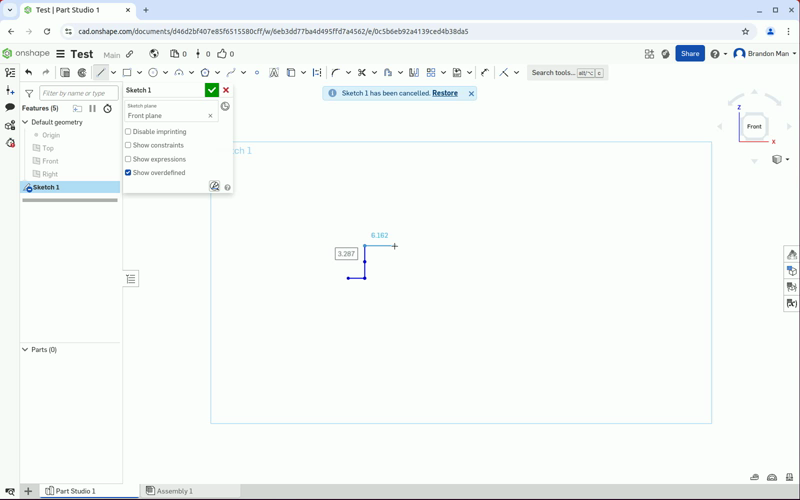
mouse_move(348, 245)
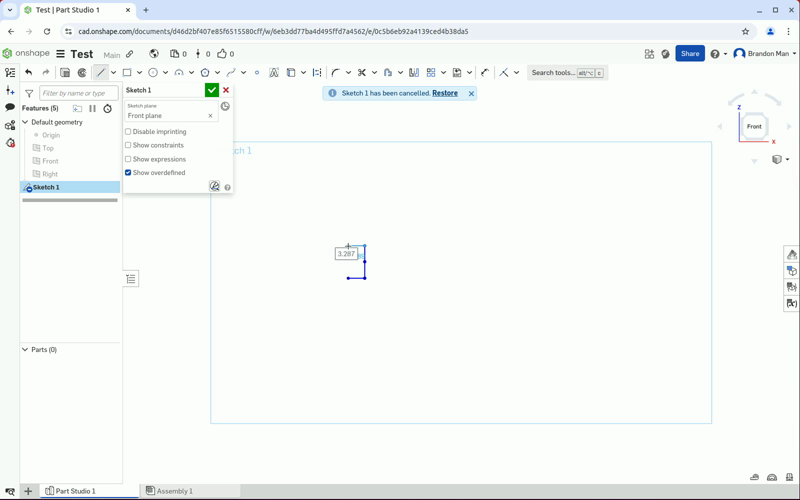
click(348, 245)
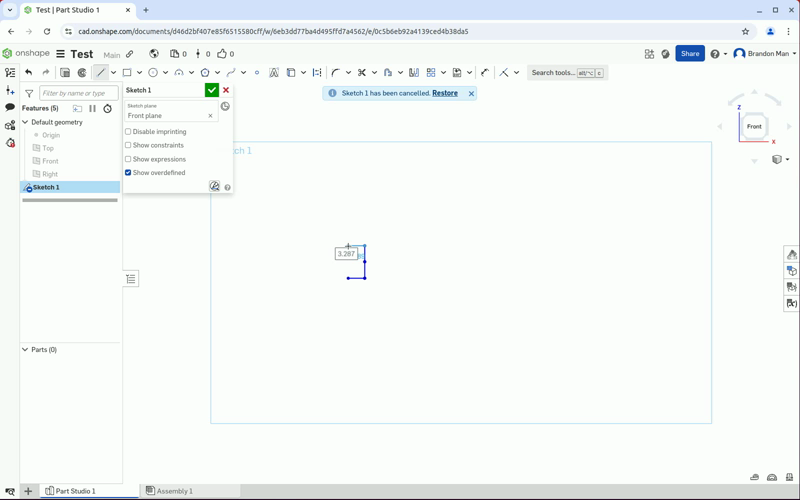
key_up(shift)
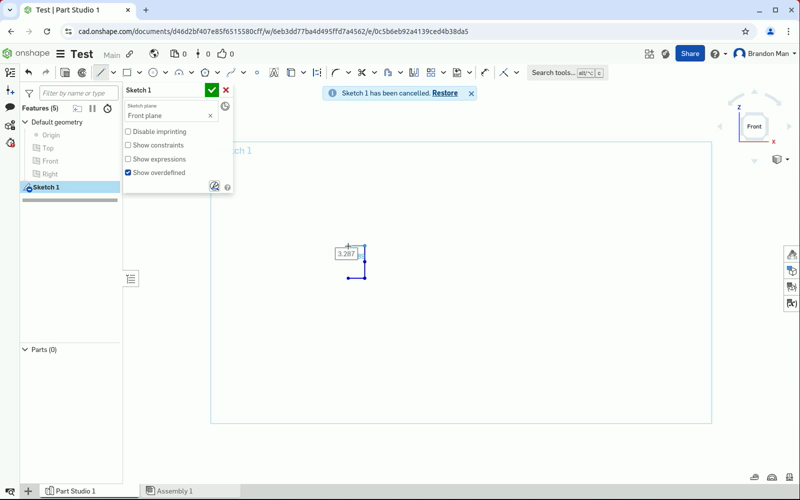
mouse_move(378, 245)
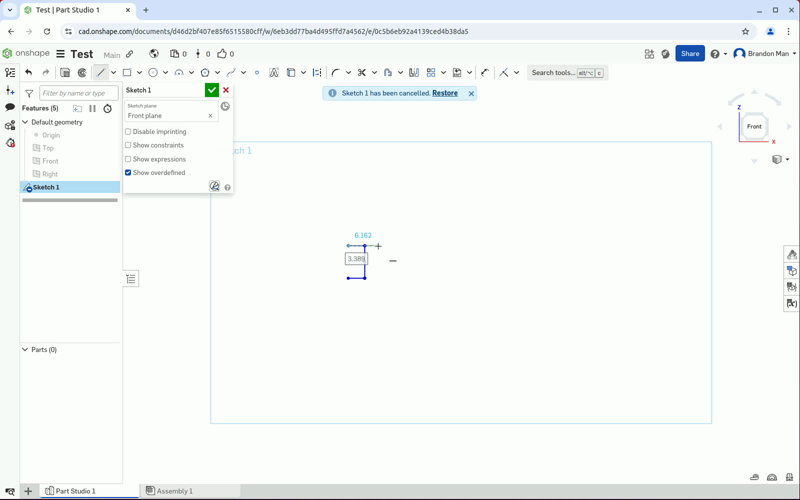
key_down(shift)
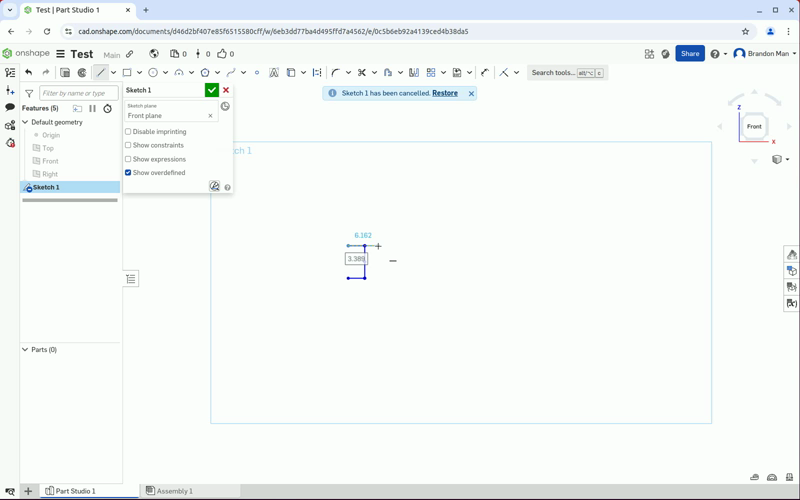
mouse_move(348, 278)
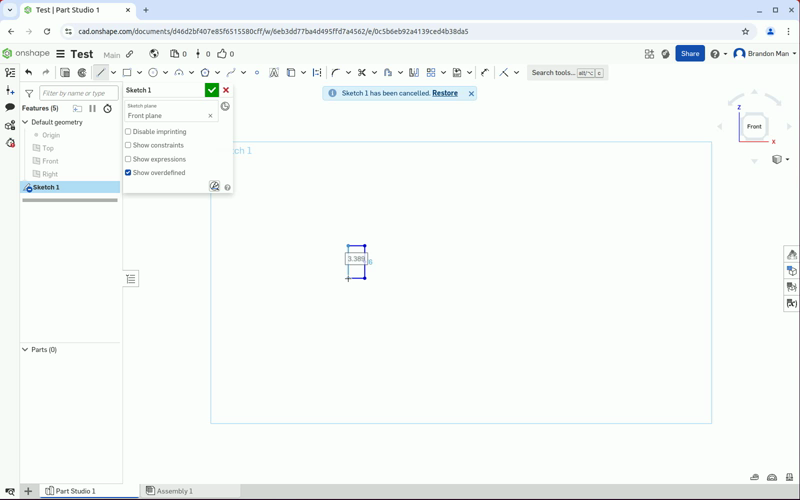
key_up(shift)
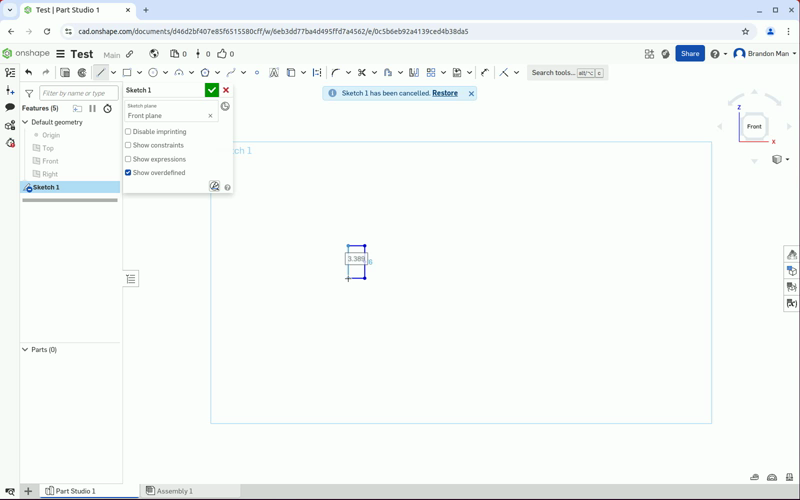
click(348, 278)
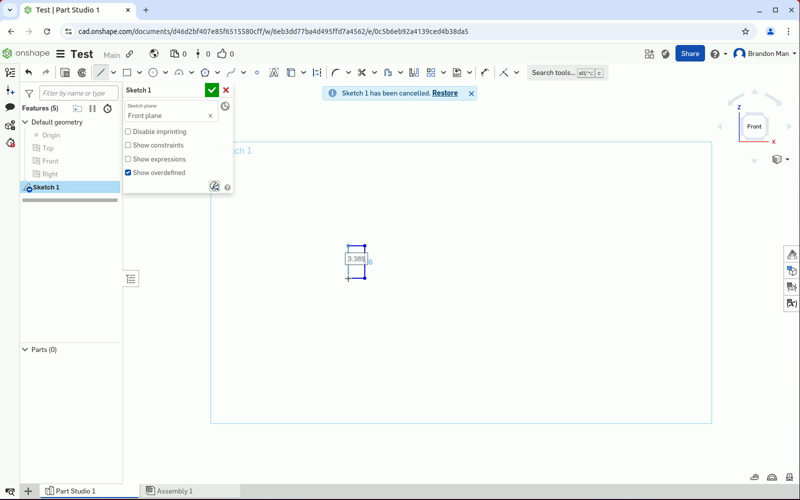
key(esc)
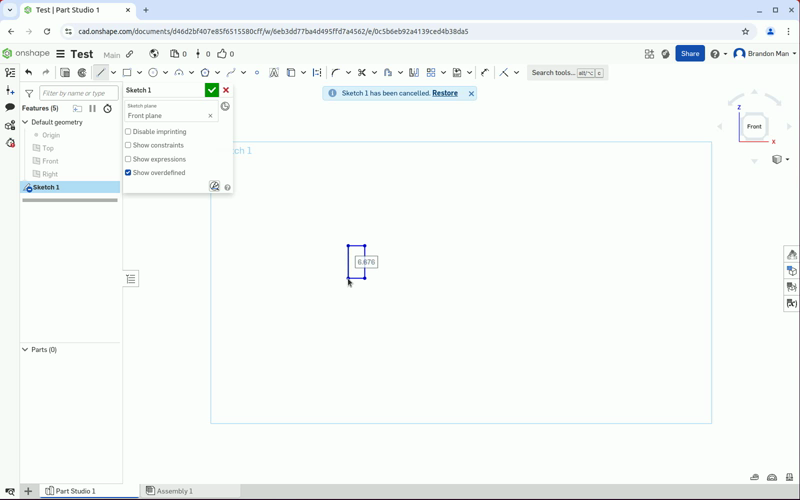
mouse_move(357, 268)
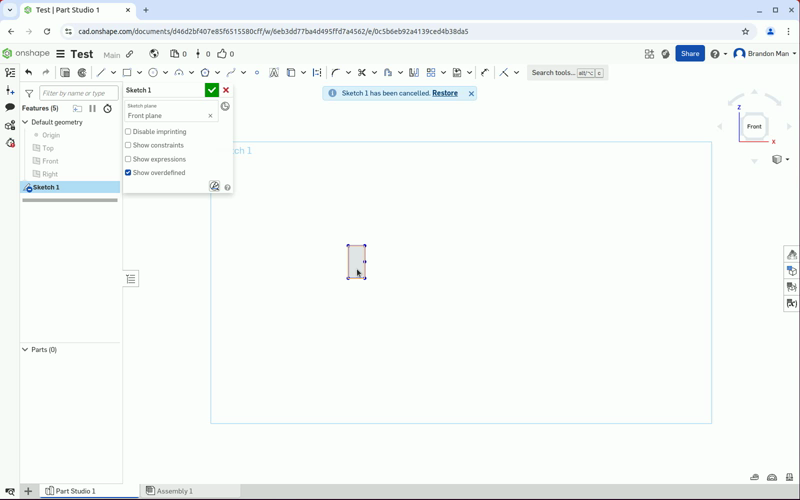
scroll(6)
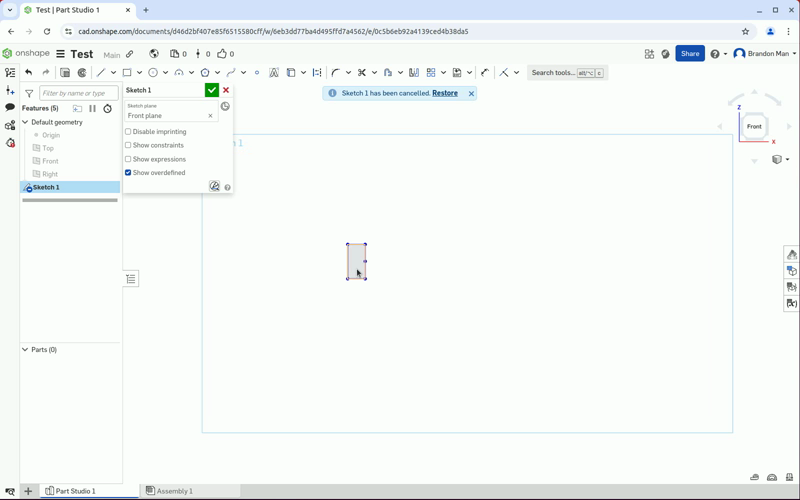
scroll(6)
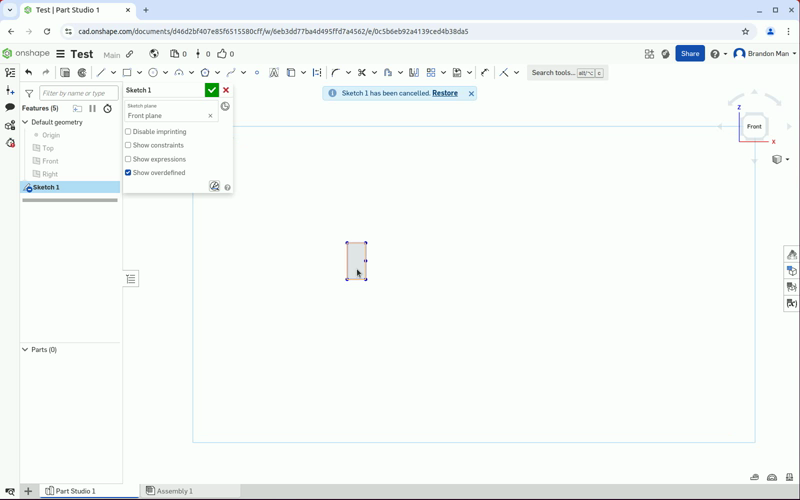
scroll(6)
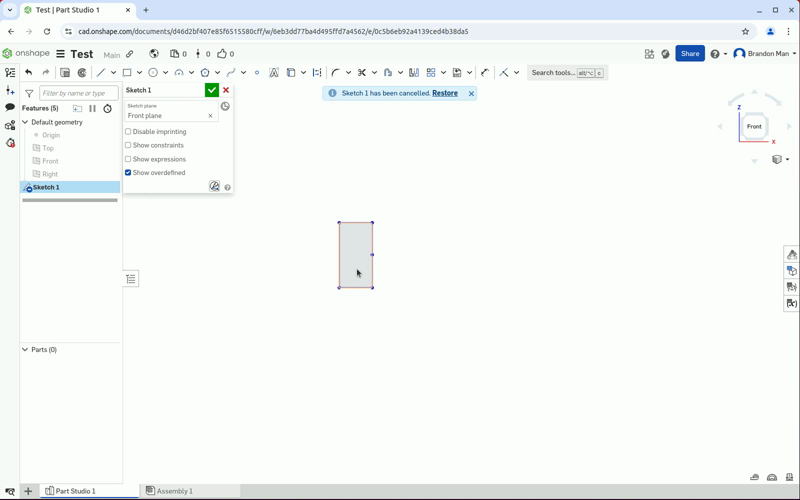
scroll(6)
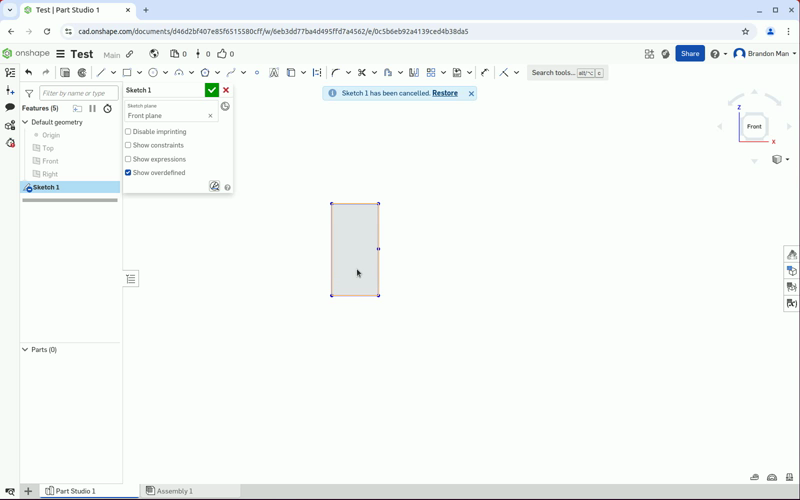
scroll(6)
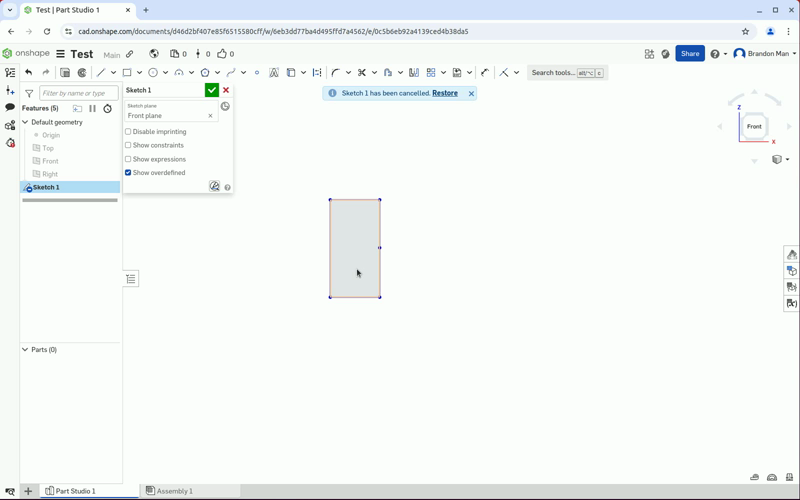
scroll(6)
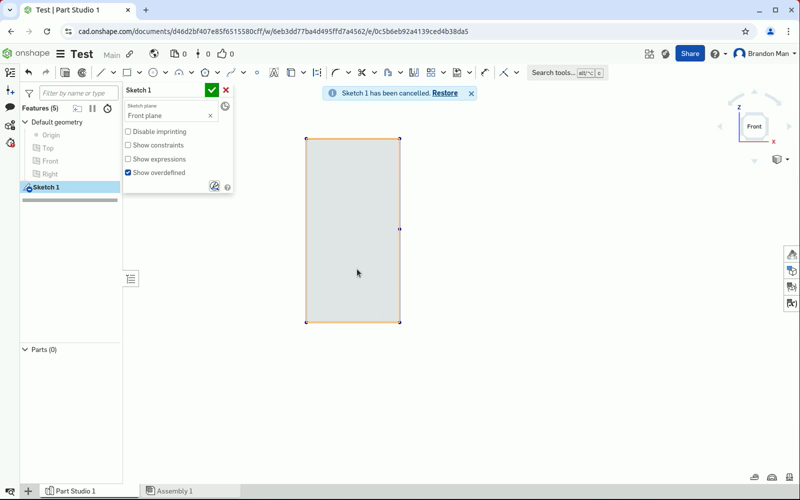
scroll(6)
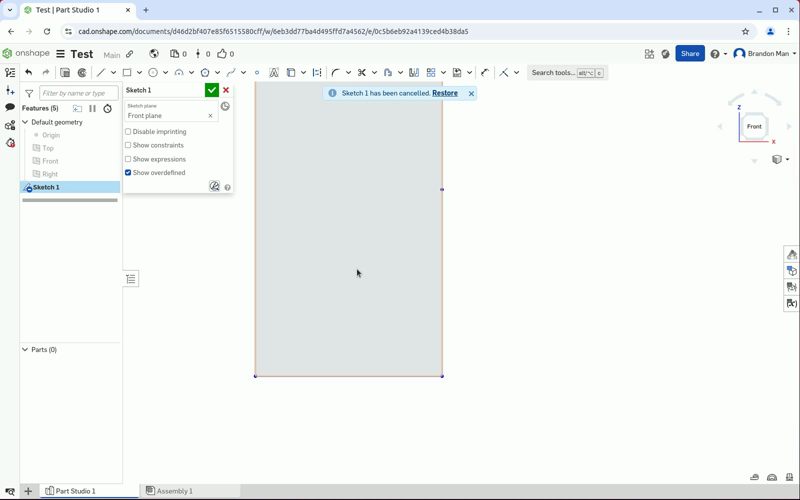
click(357, 268)
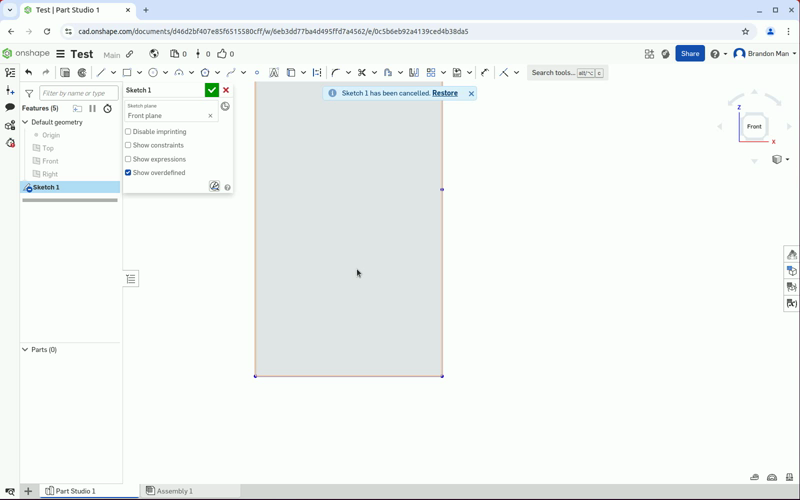
scroll(-6)
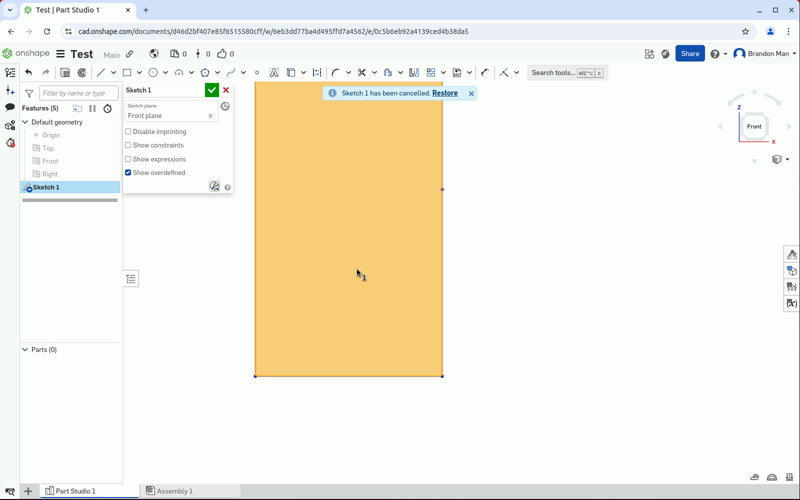
scroll(-6)
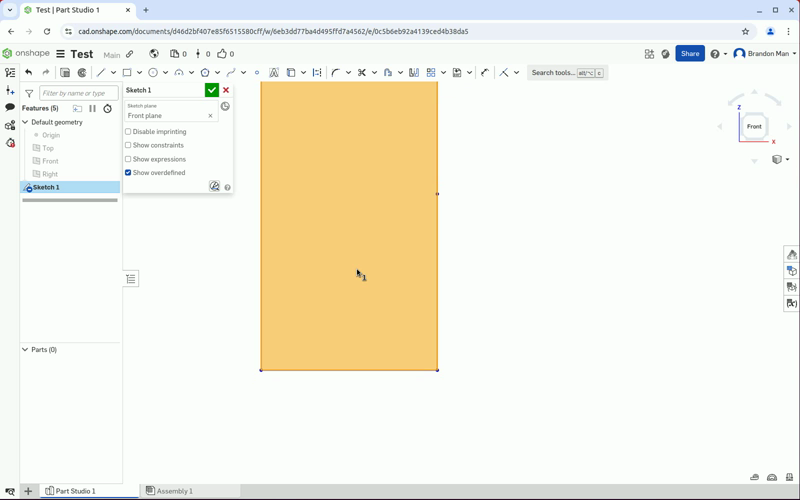
scroll(-6)
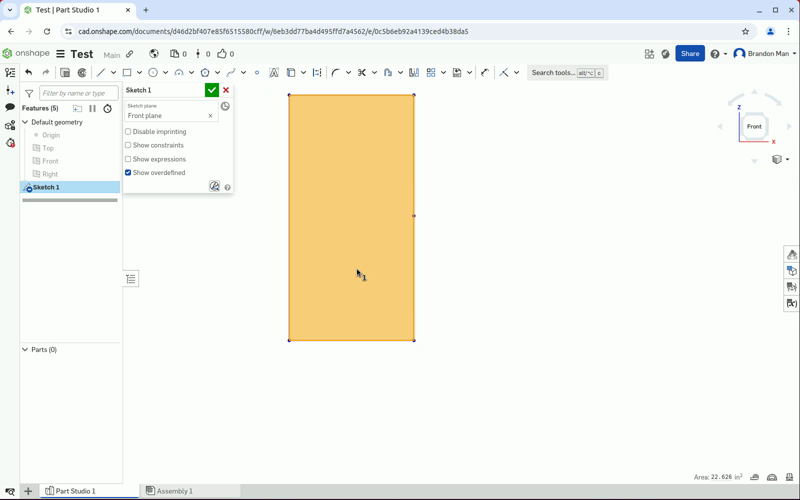
scroll(-6)
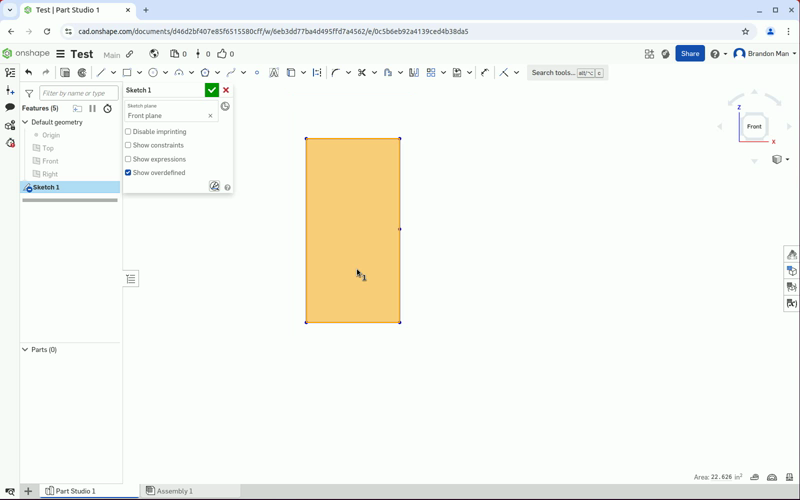
scroll(-6)
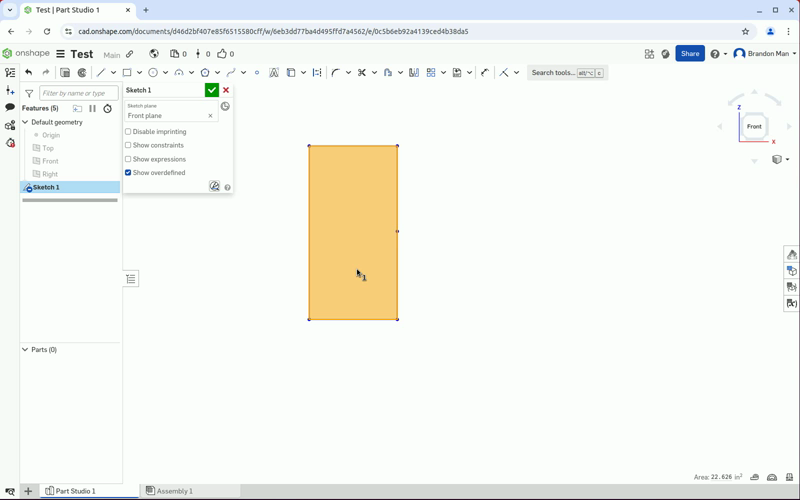
scroll(-6)
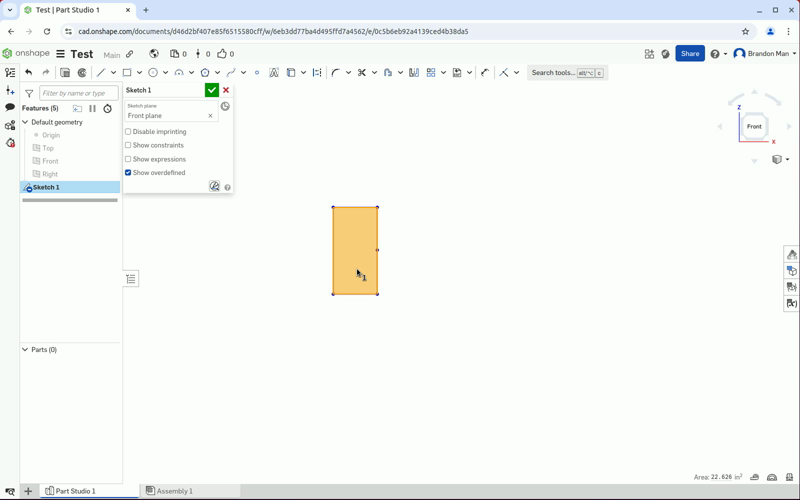
scroll(-6)
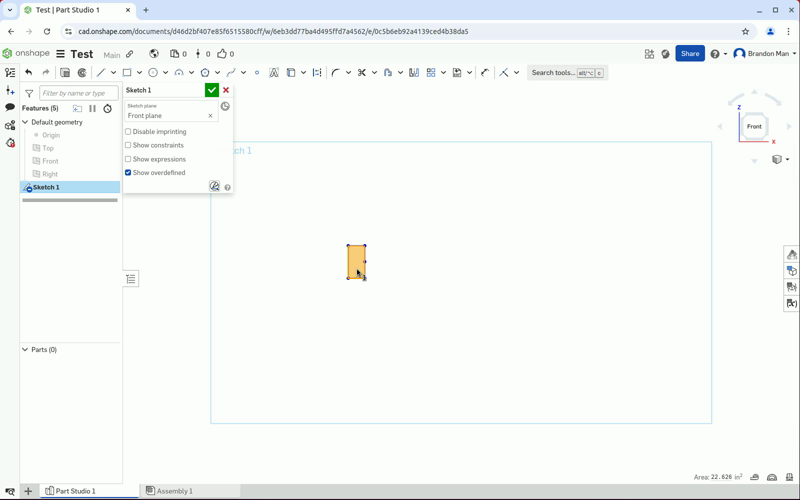
mouse_move(73, 352)
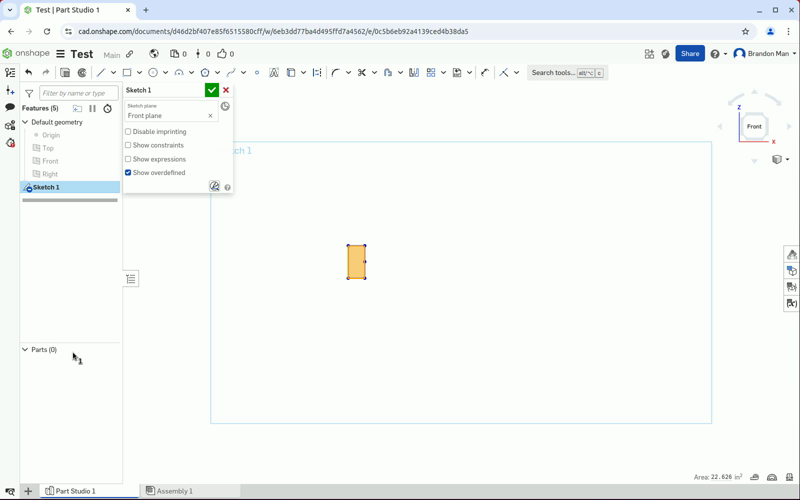
key(shift+y)
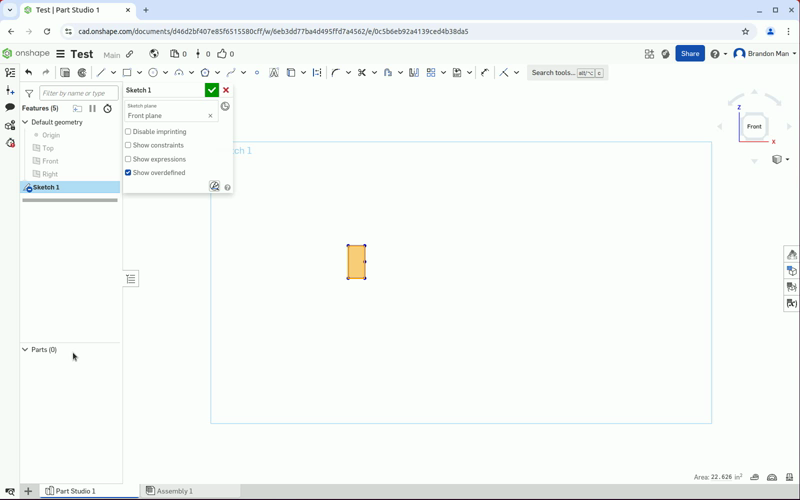
key(shift+e)
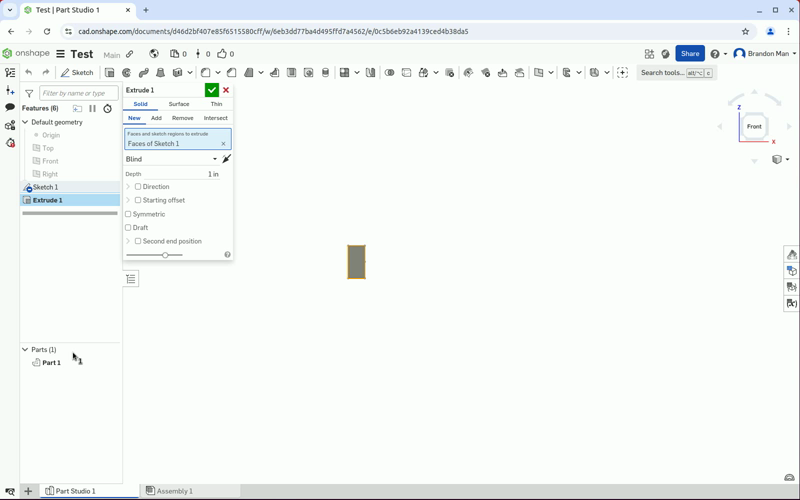
mouse_move(143, 106)
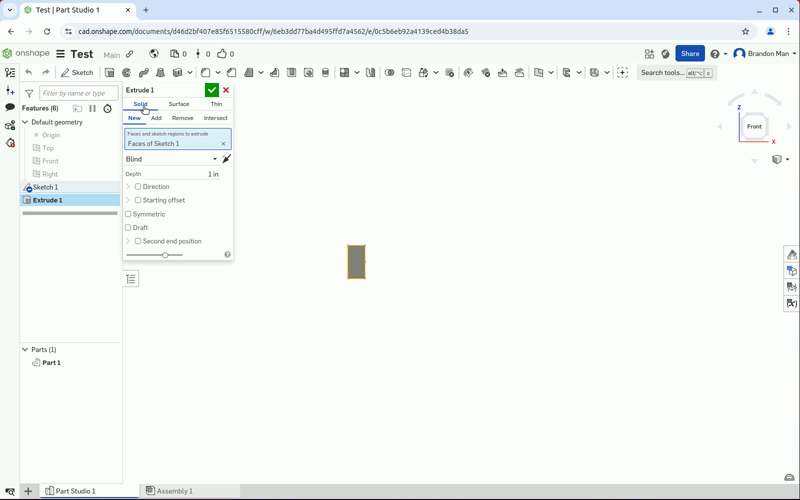
click(143, 106)
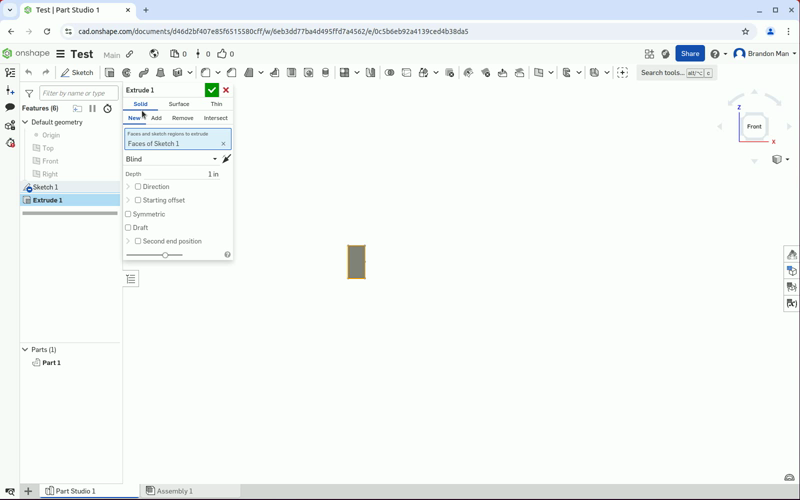
mouse_move(137, 120)
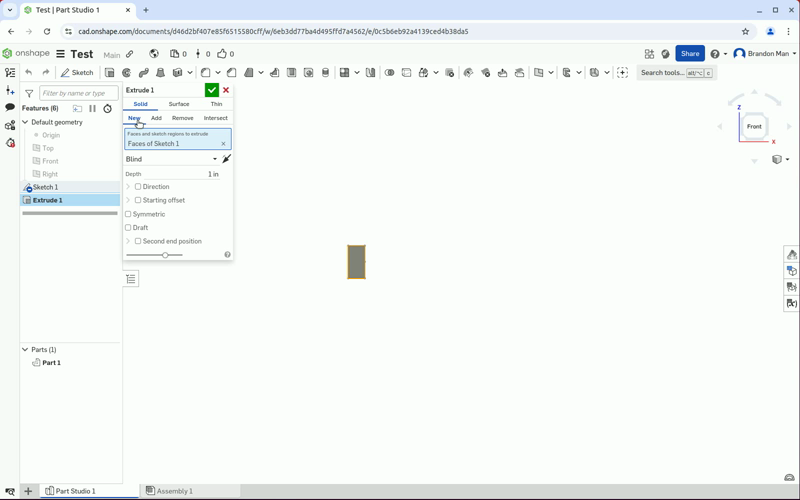
click(137, 120)
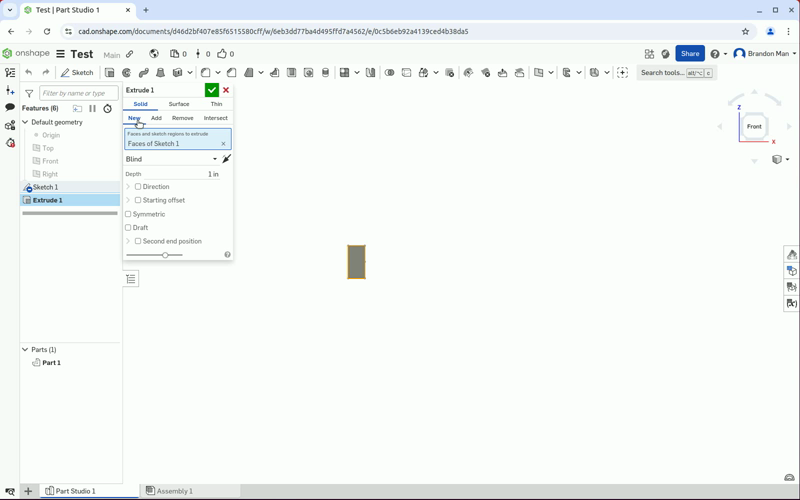
key(tab, 4)
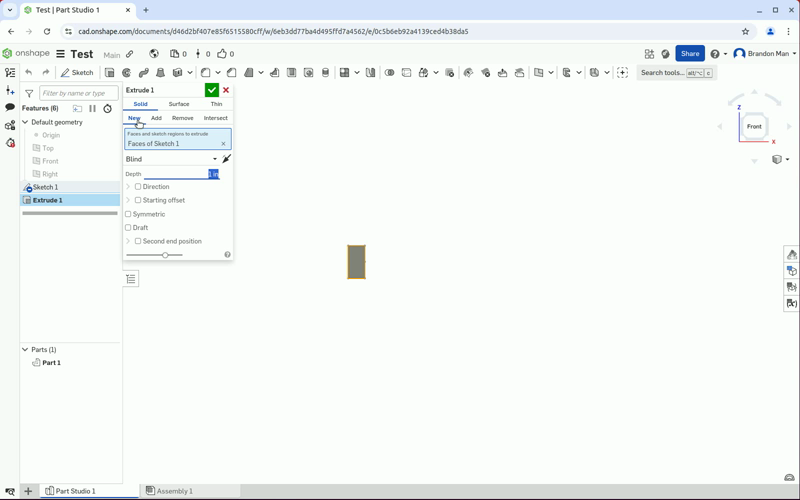
text(13.239)
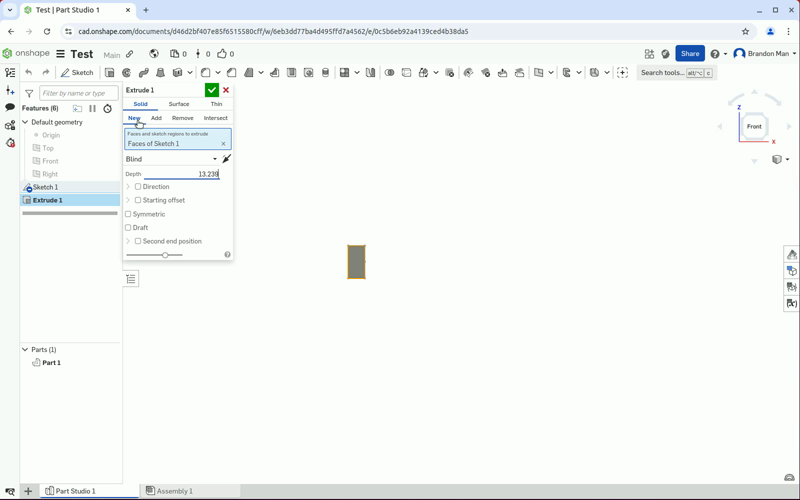
key(enter)
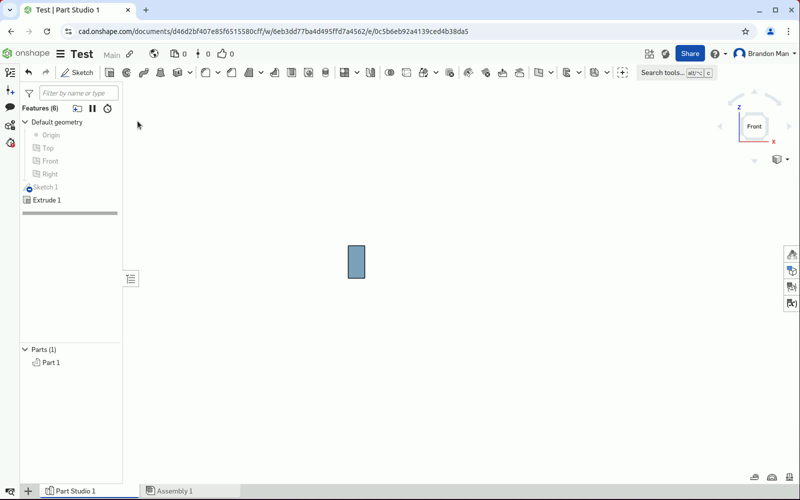
key(shift+h)
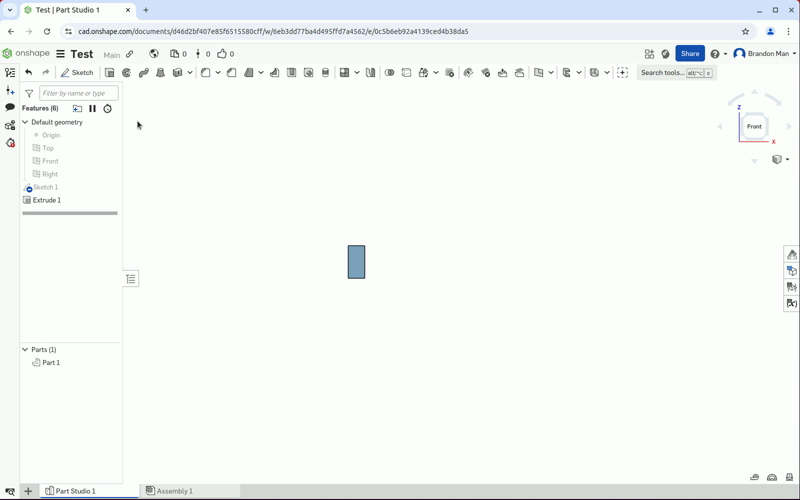
key(shift+h)
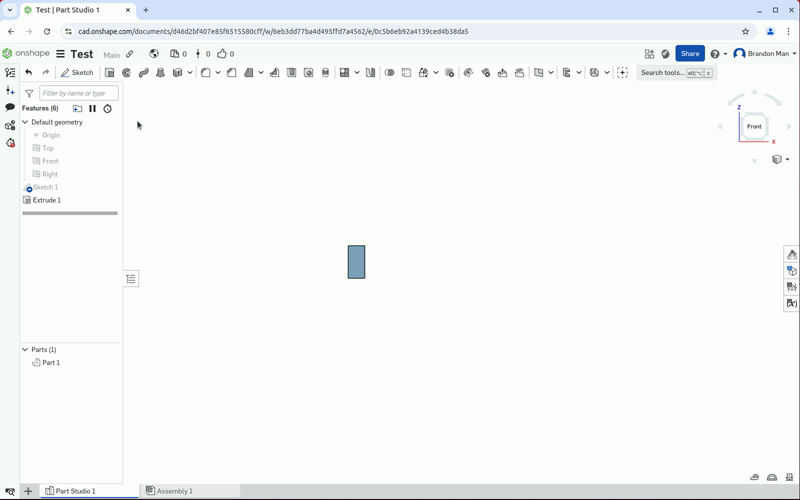
mouse_move(73, 189)
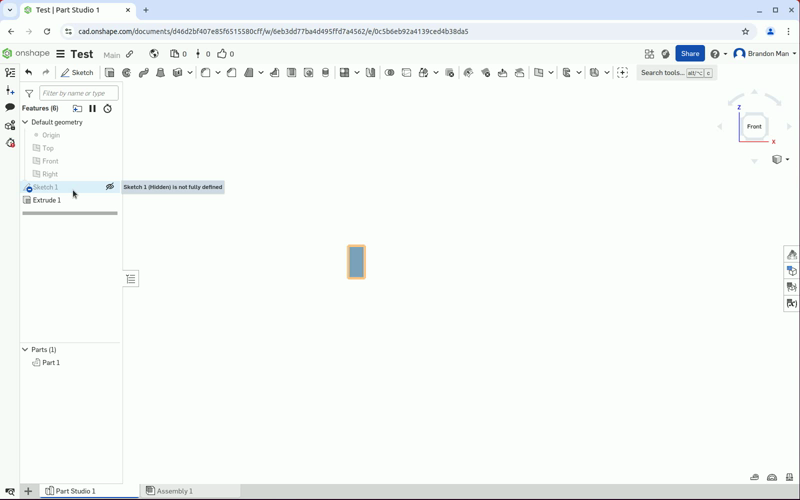
click(73, 189)
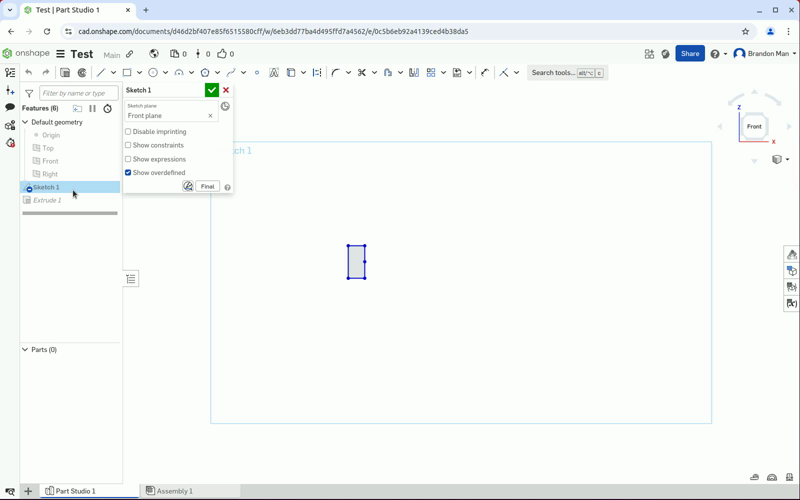
mouse_move(229, 92)
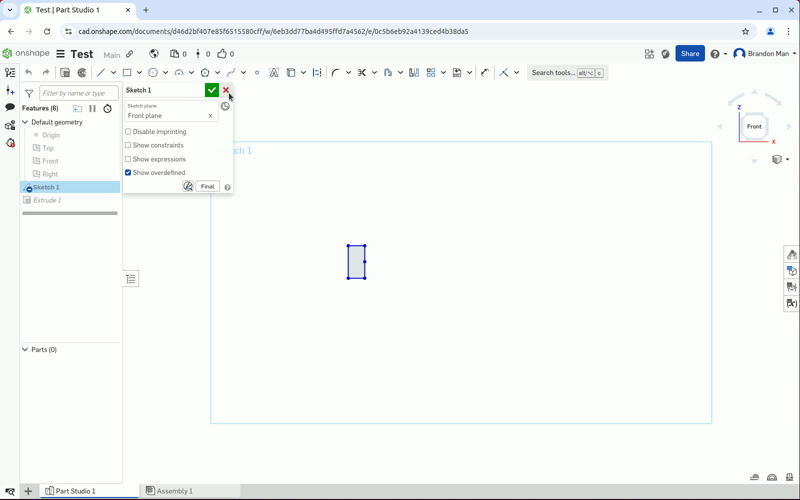
click(229, 92)
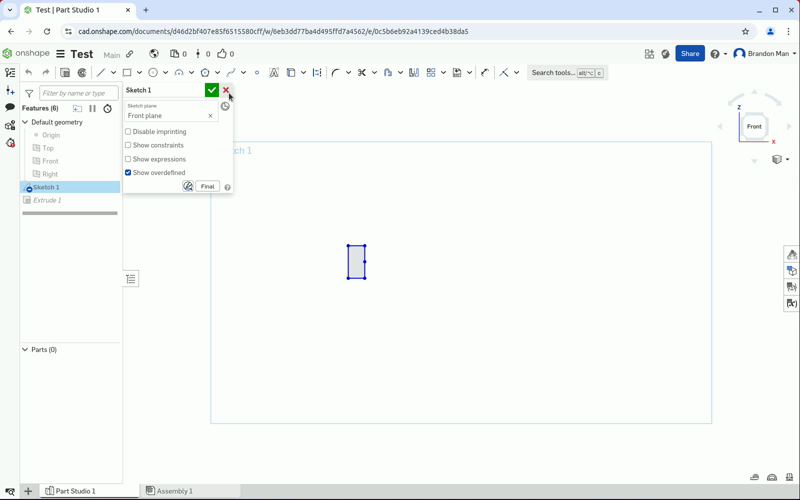
key(shift+s)
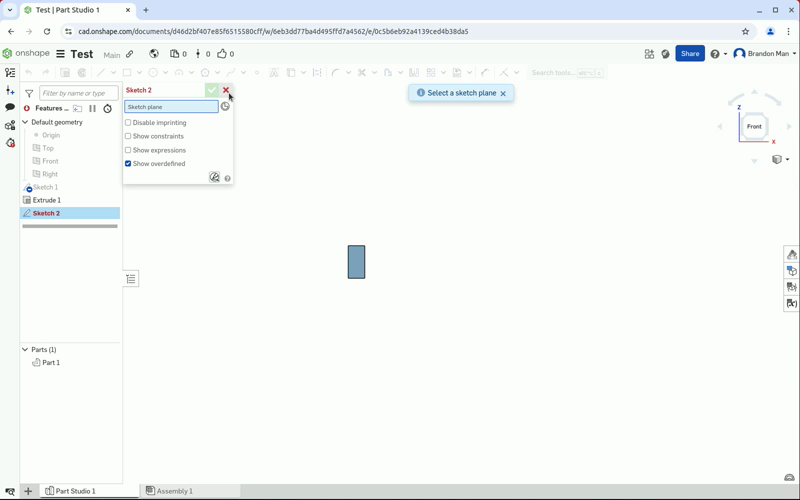
mouse_move(73, 163)
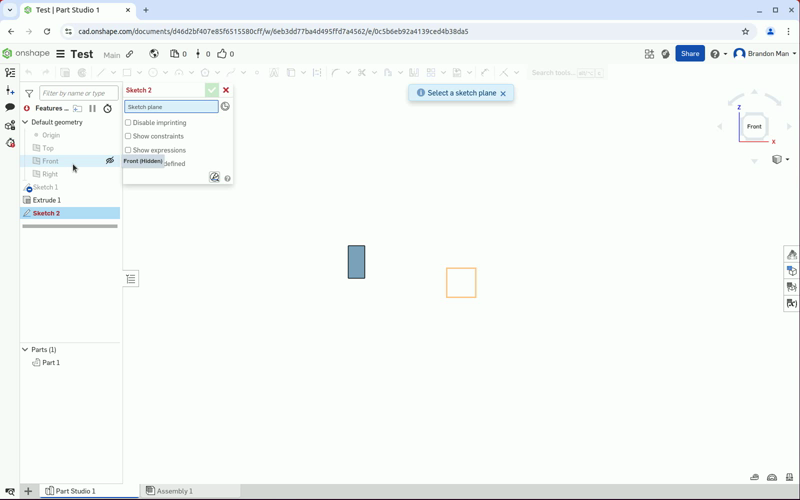
click(73, 163)
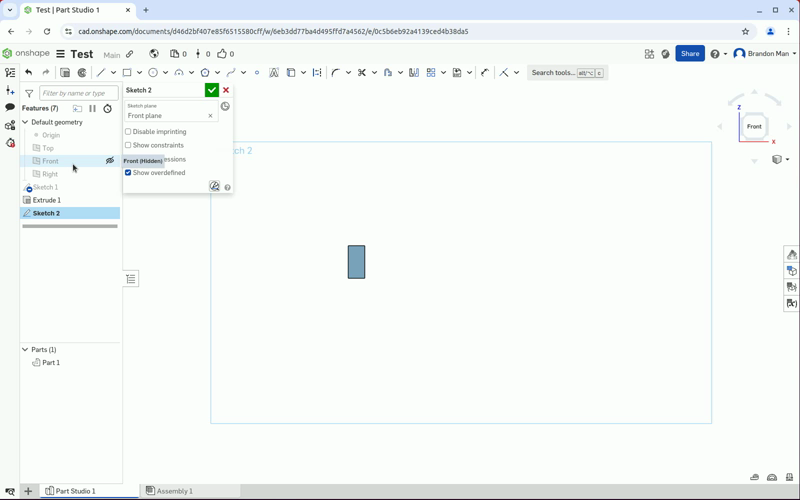
mouse_move(73, 352)
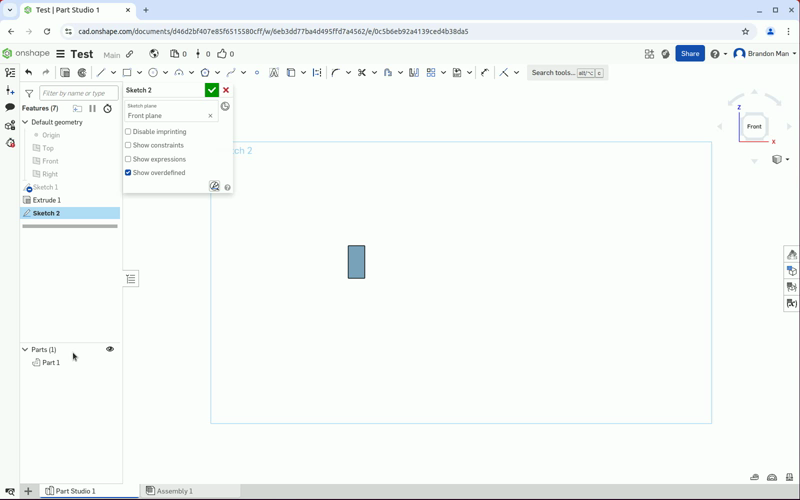
key(y)
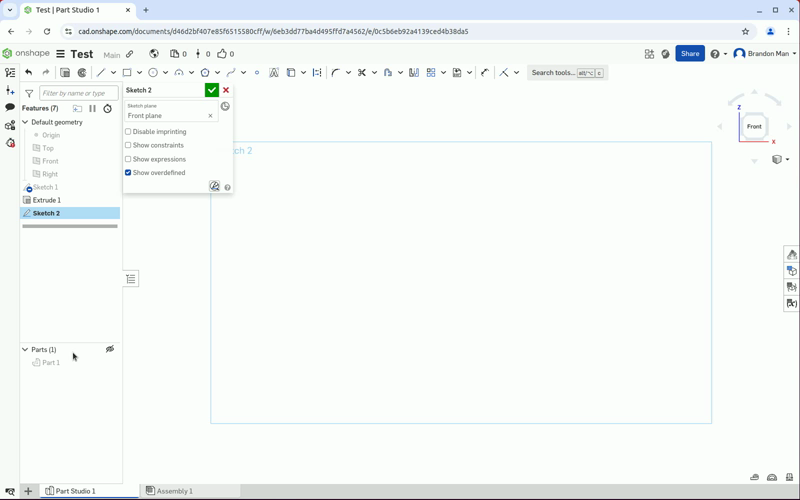
key(l)
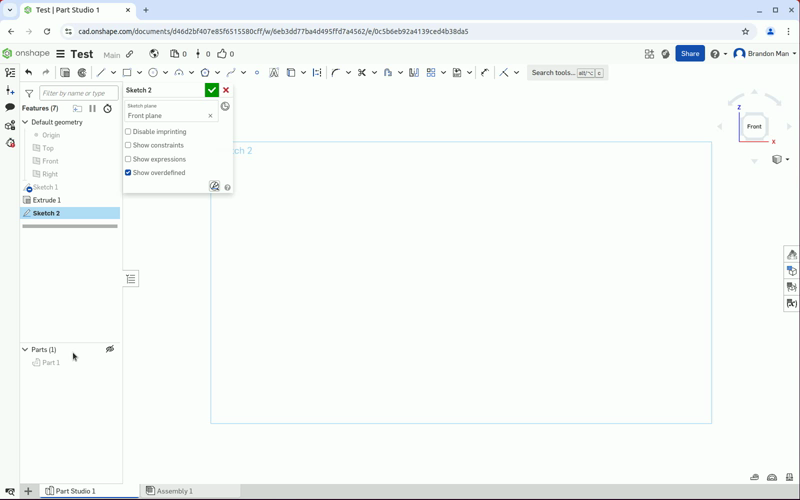
key_down(shift)
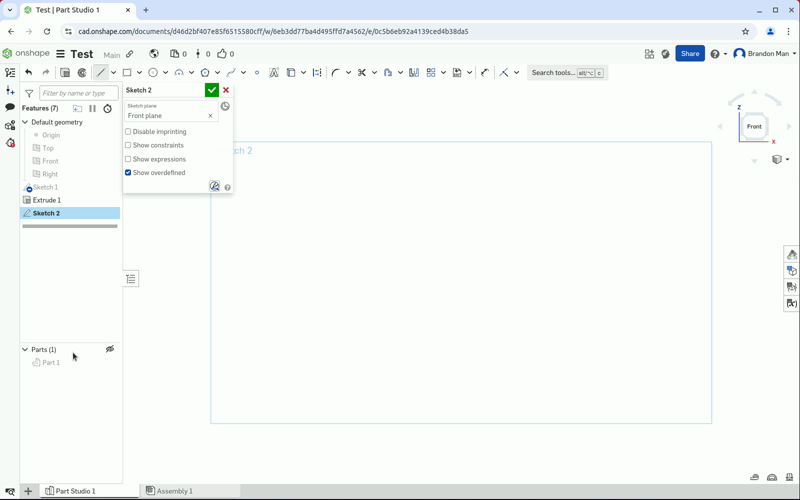
mouse_move(348, 246)
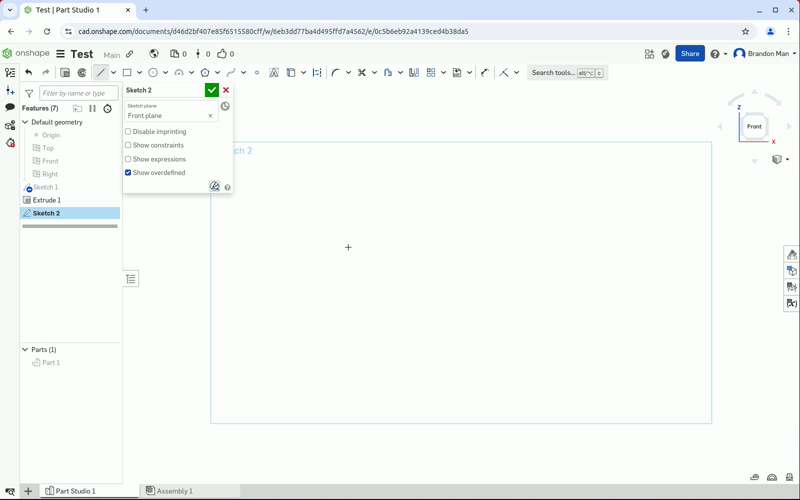
click(348, 246)
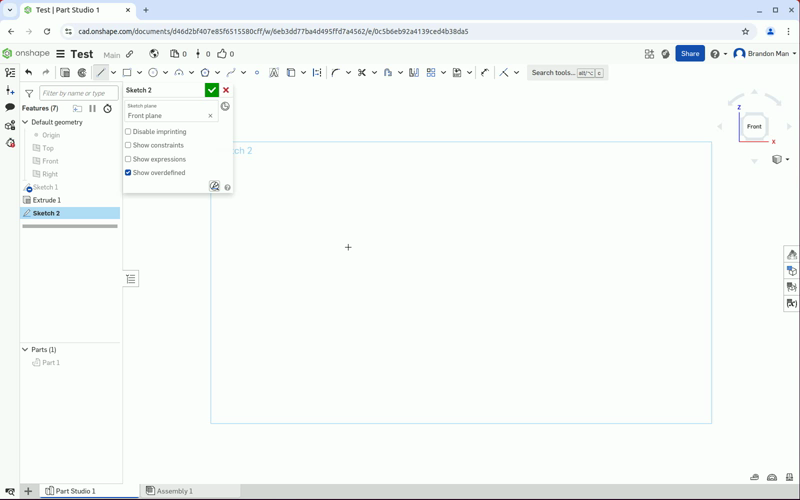
key_up(shift)
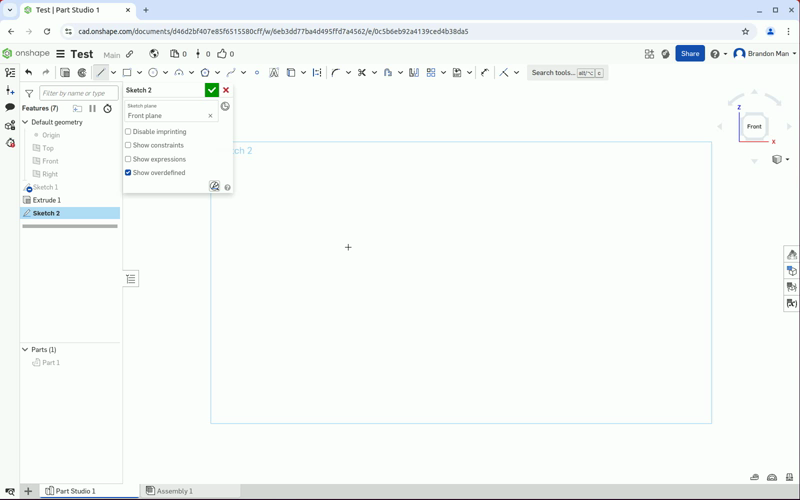
key_down(shift)
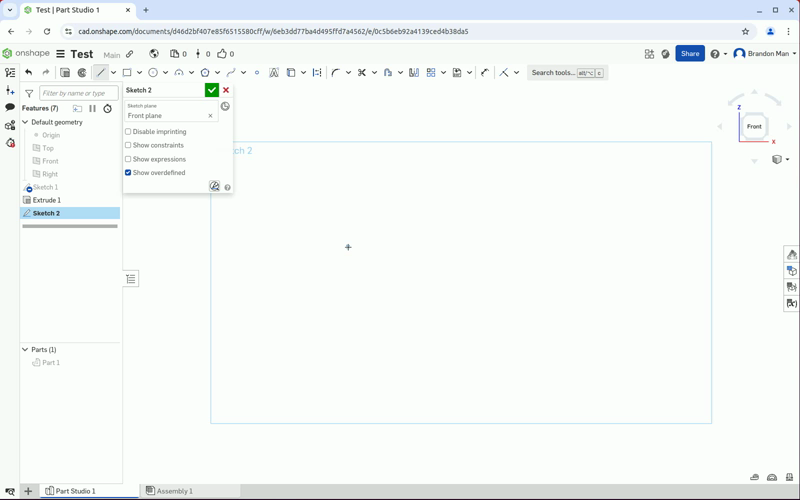
mouse_move(378, 246)
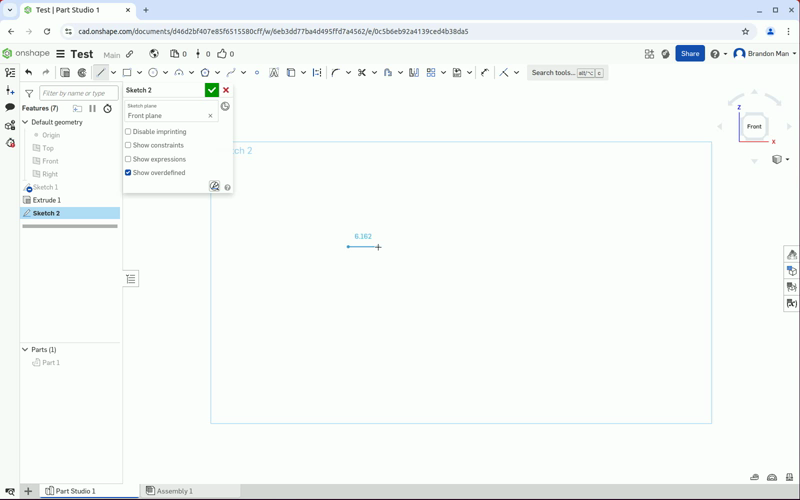
mouse_move(364, 246)
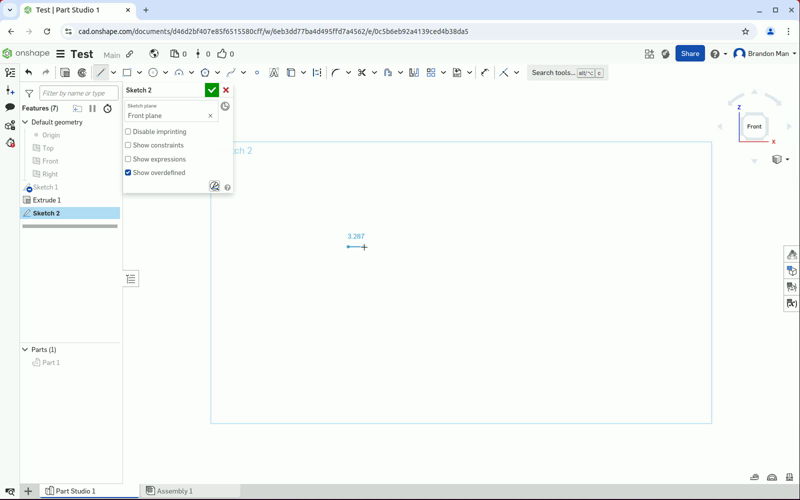
click(364, 246)
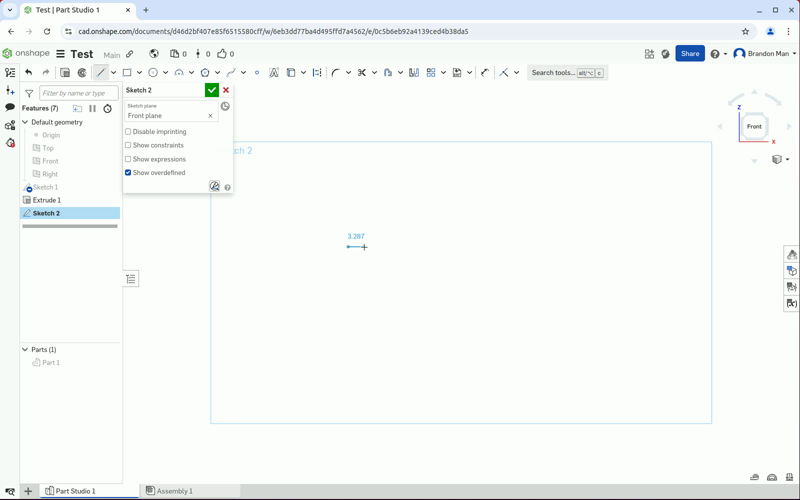
key_up(shift)
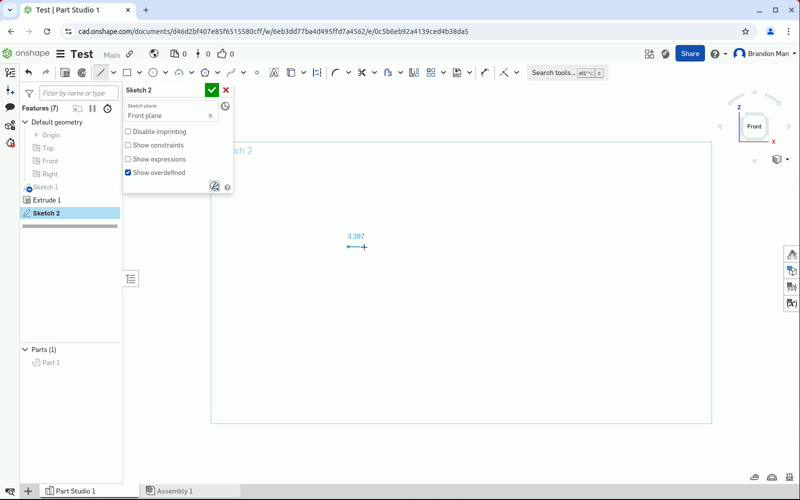
key_down(shift)
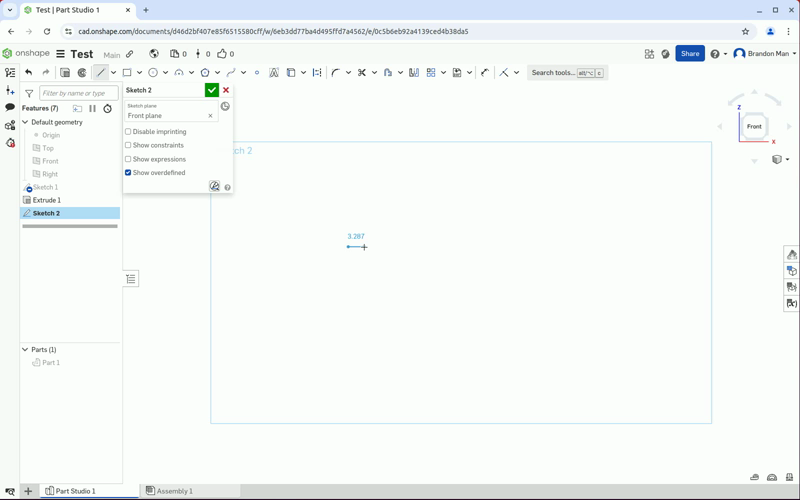
mouse_move(394, 246)
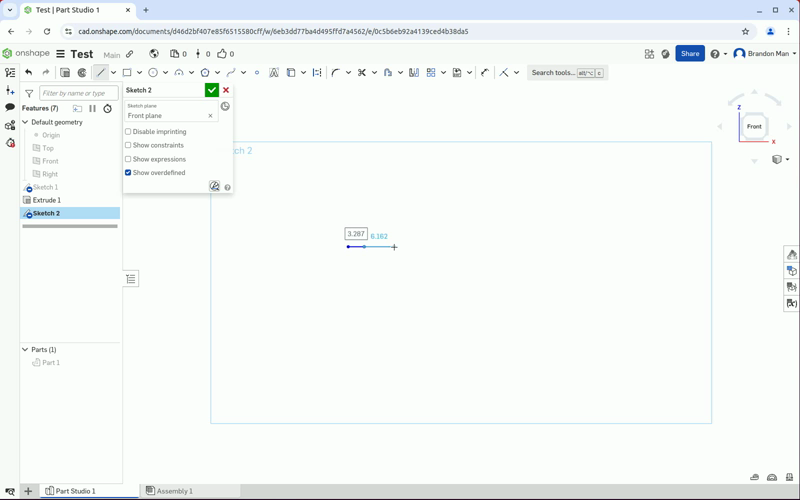
mouse_move(364, 204)
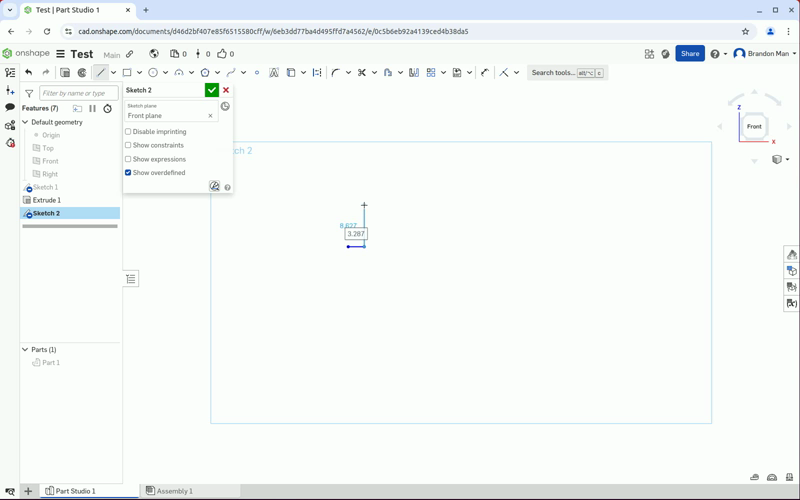
click(364, 204)
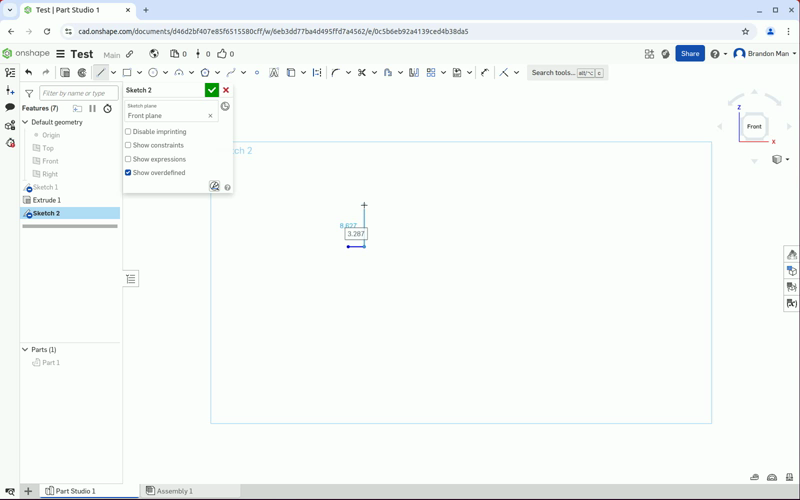
key_up(shift)
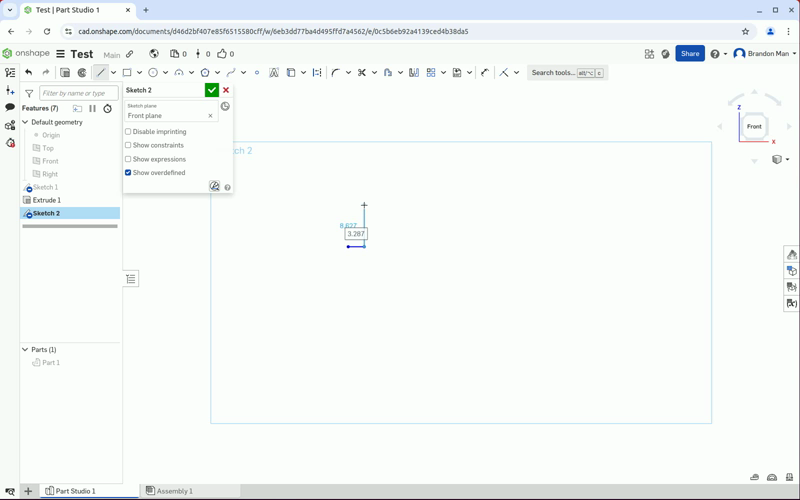
key_down(shift)
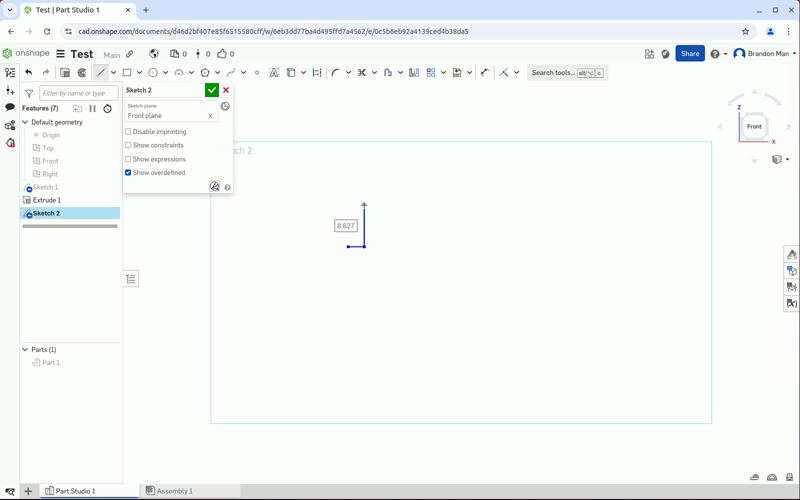
mouse_move(394, 204)
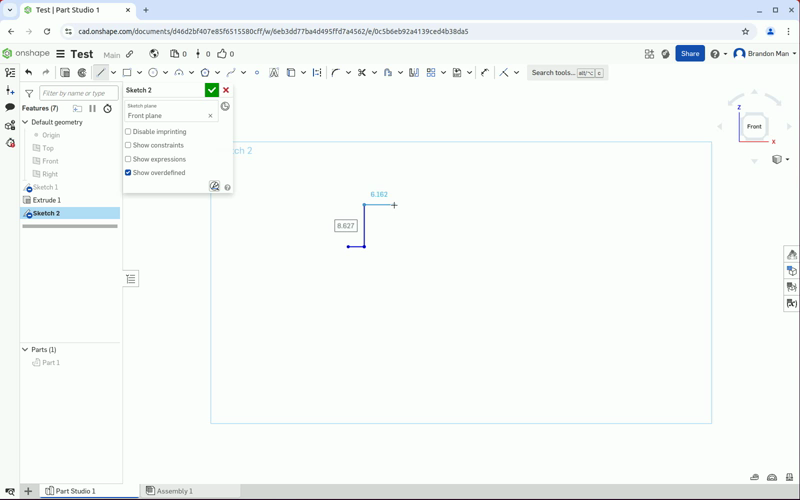
mouse_move(348, 204)
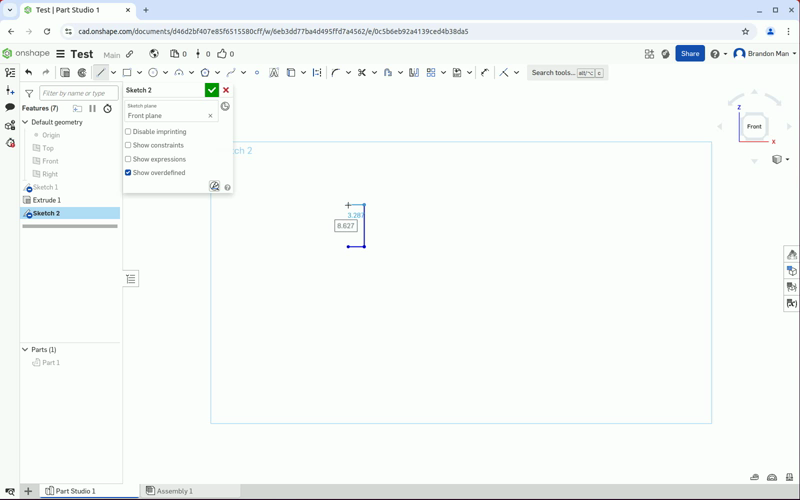
click(348, 204)
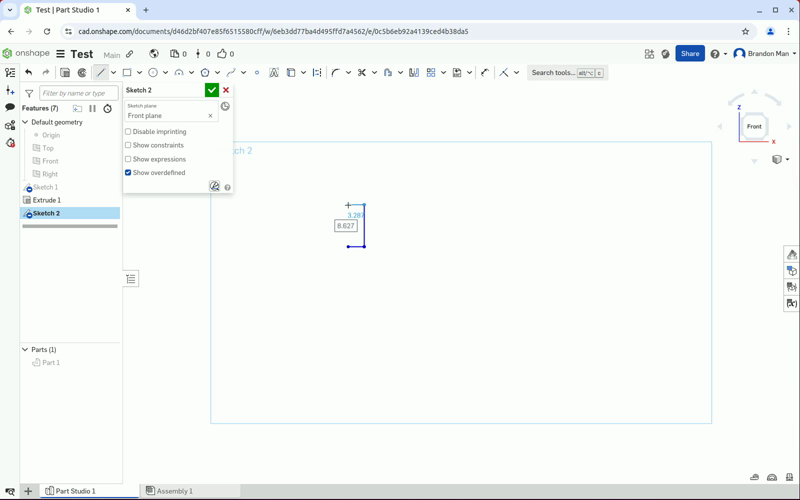
key_up(shift)
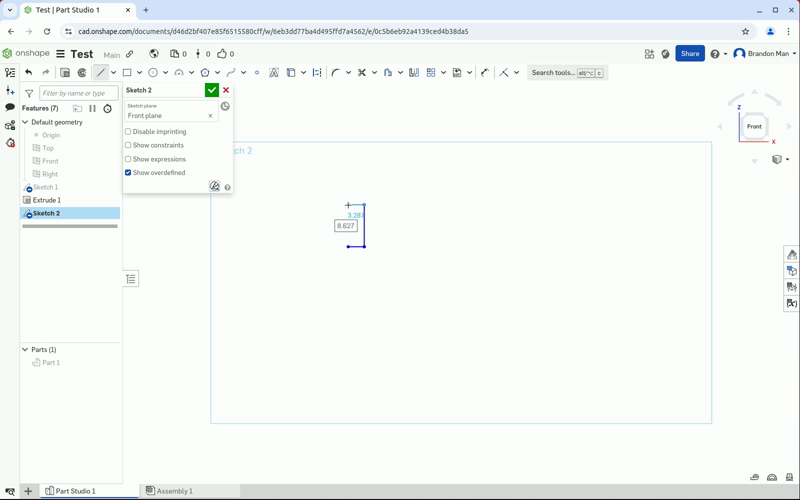
mouse_move(378, 204)
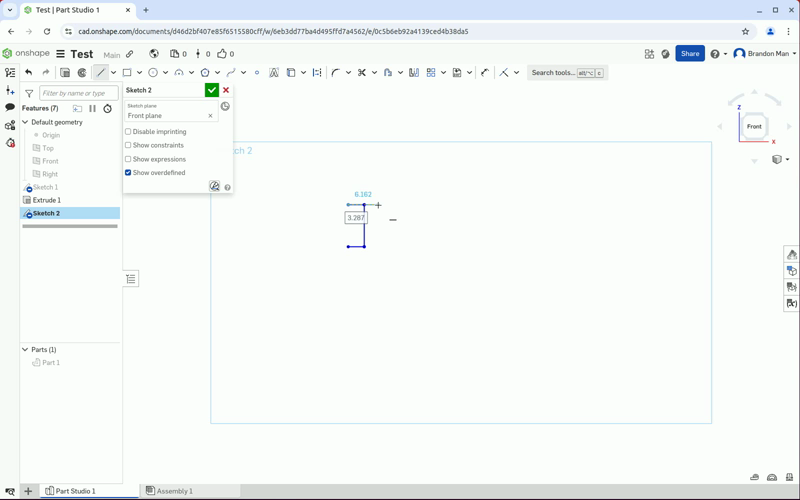
key_down(shift)
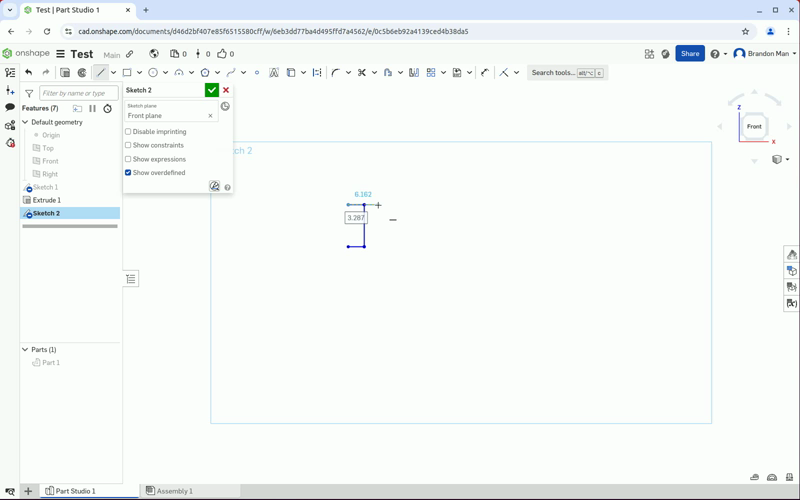
mouse_move(348, 246)
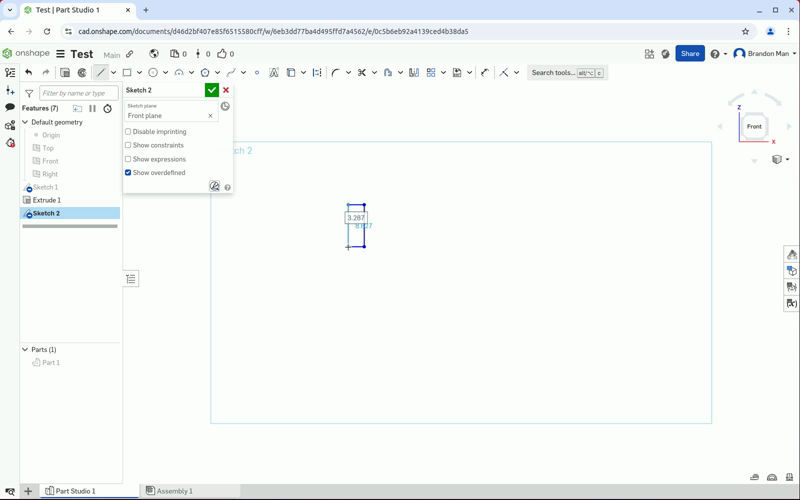
key_up(shift)
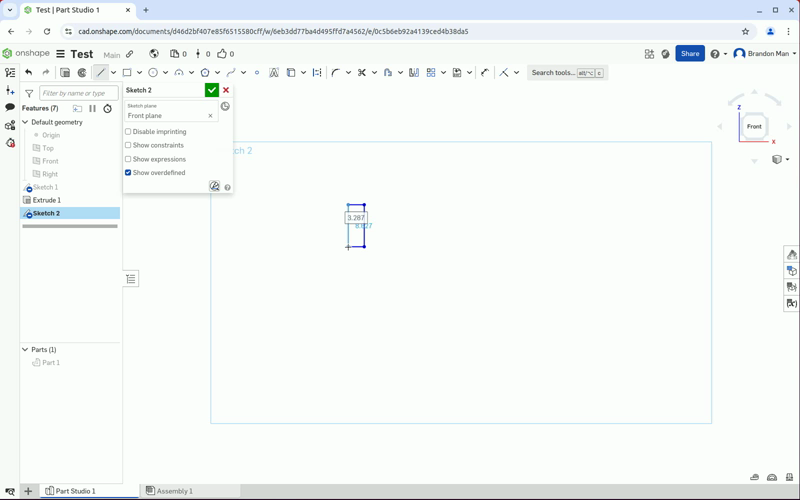
click(348, 246)
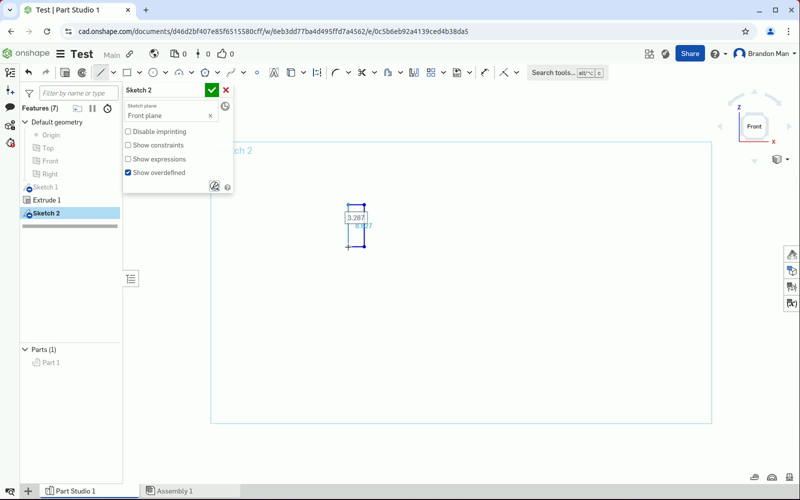
key(esc)
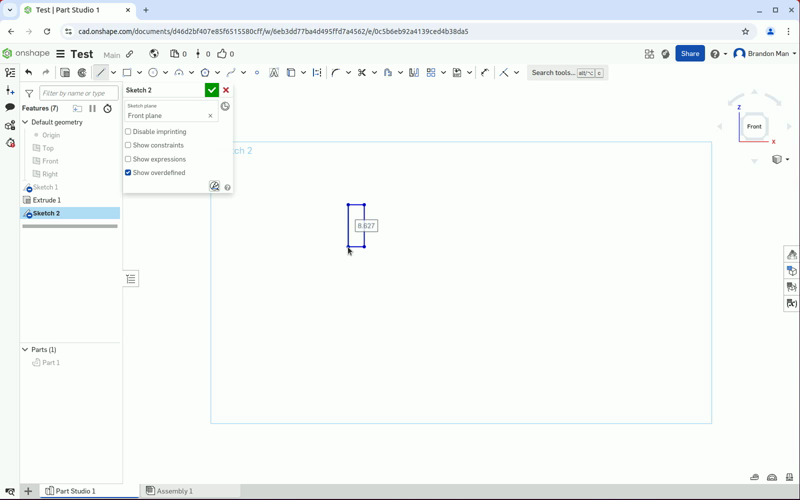
mouse_move(362, 221)
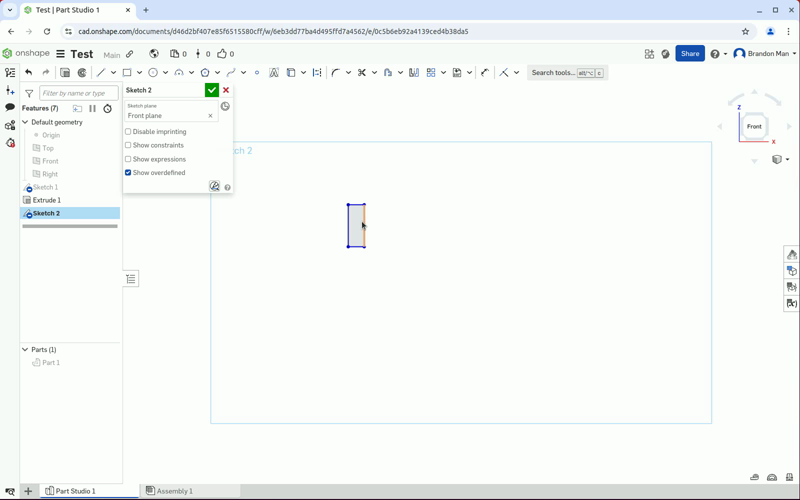
scroll(6)
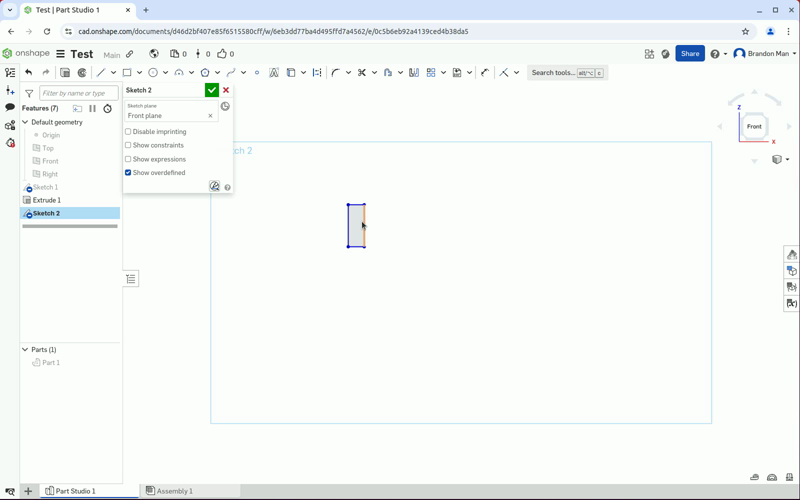
scroll(6)
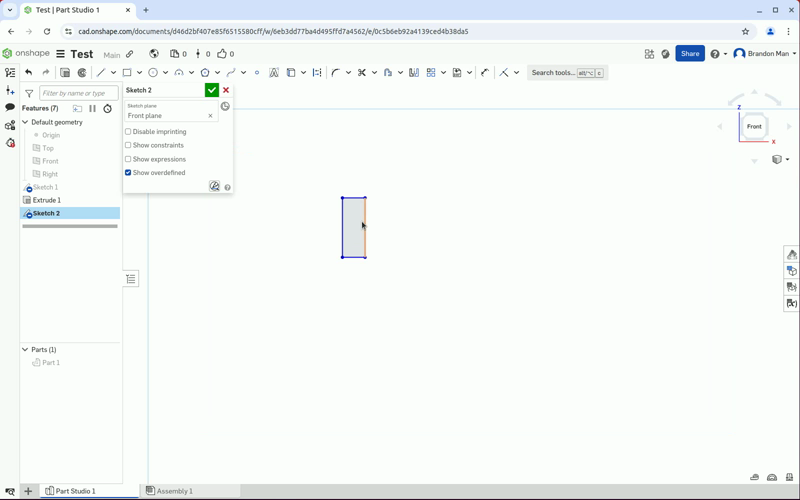
scroll(6)
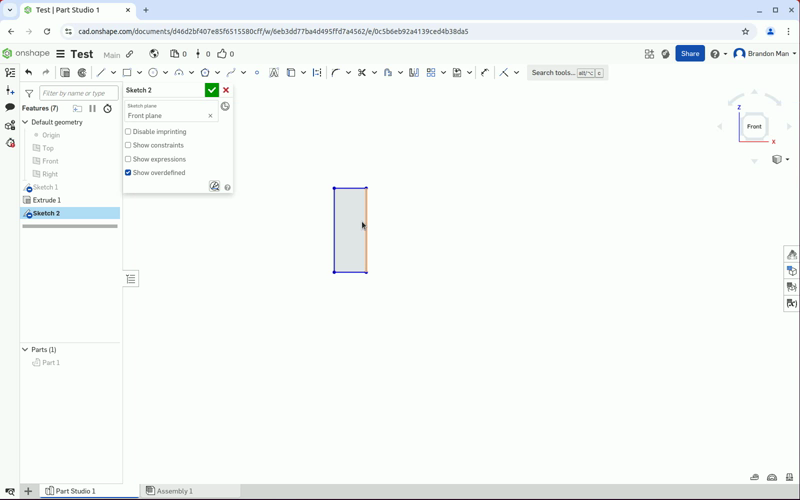
scroll(6)
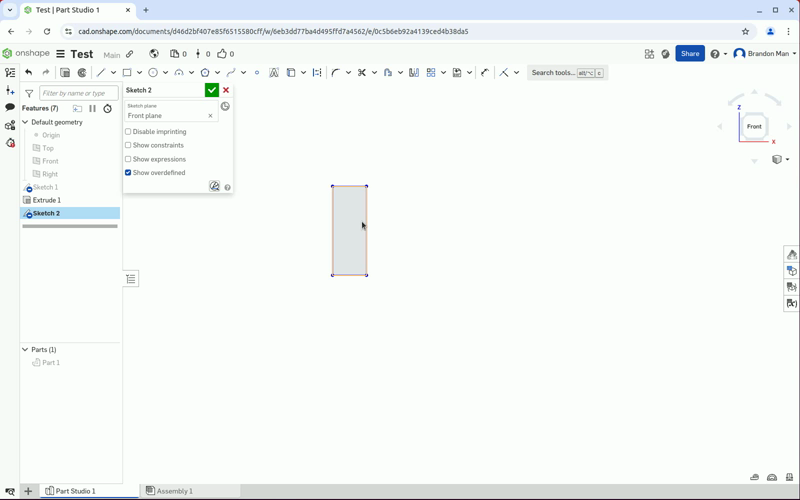
scroll(6)
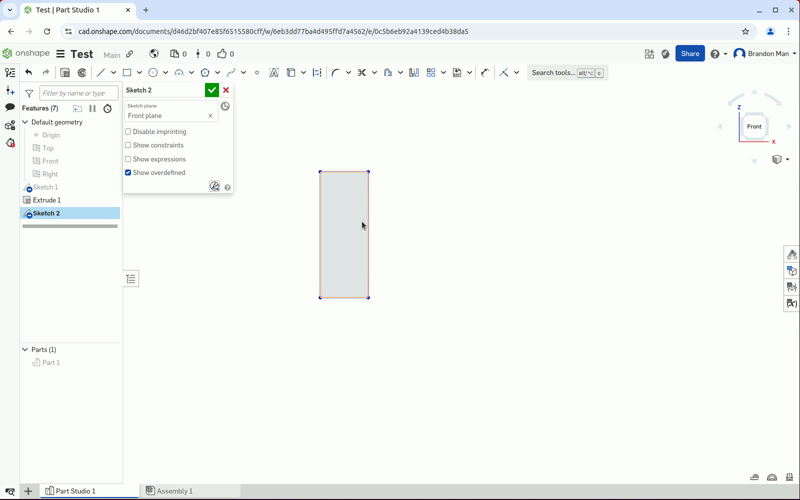
scroll(6)
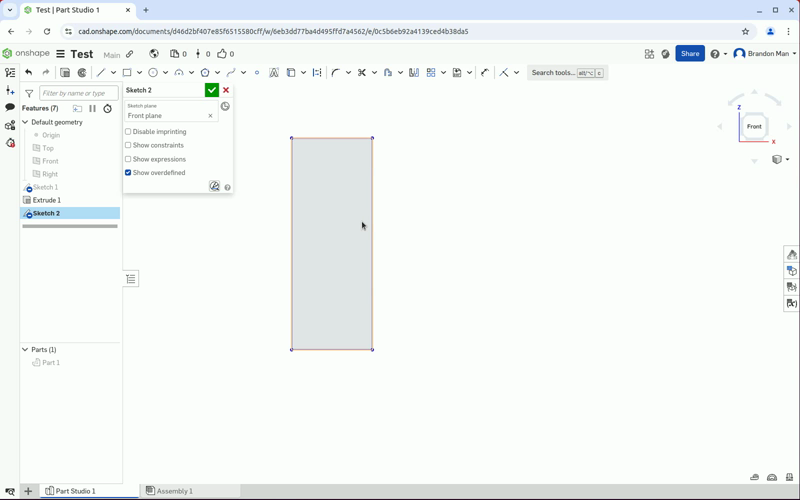
scroll(6)
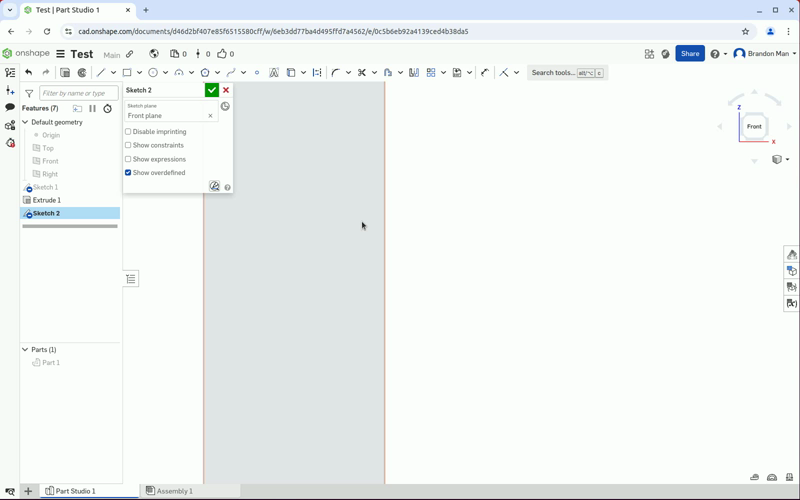
click(362, 221)
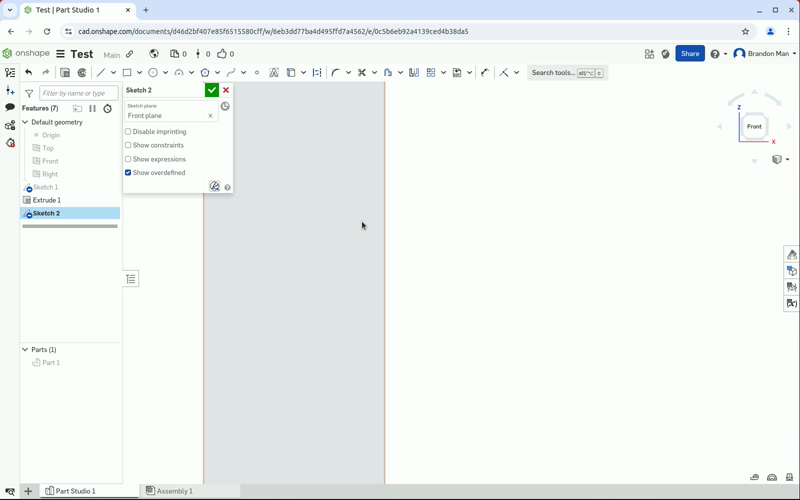
scroll(-6)
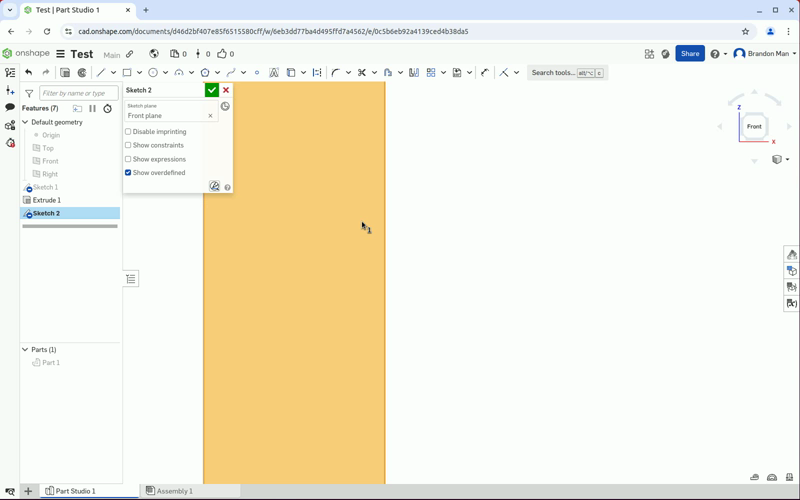
scroll(-6)
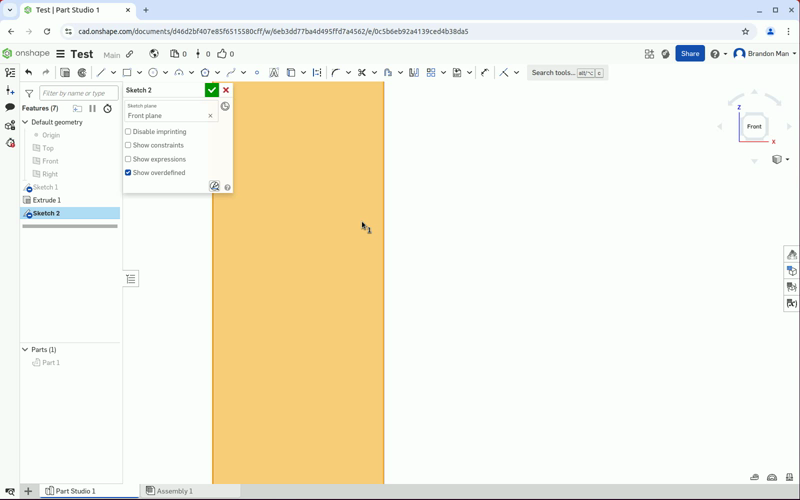
scroll(-6)
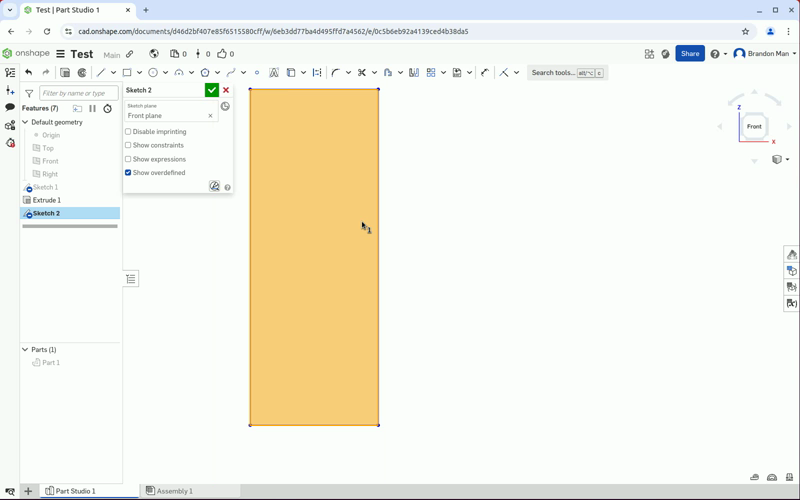
scroll(-6)
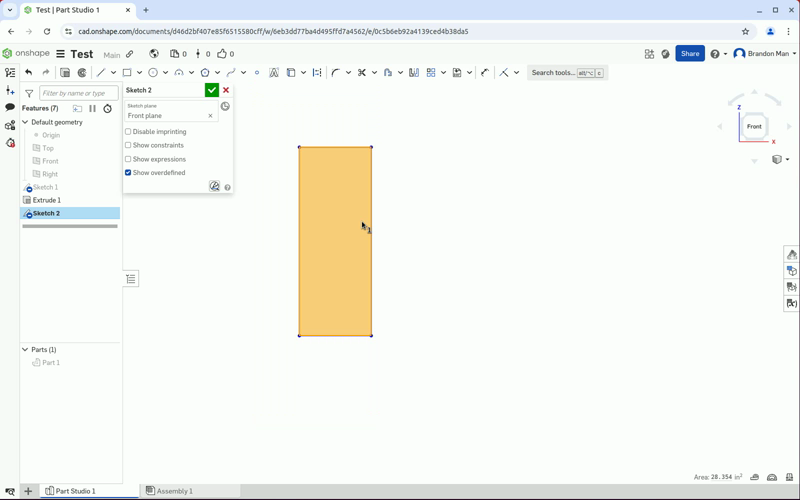
scroll(-6)
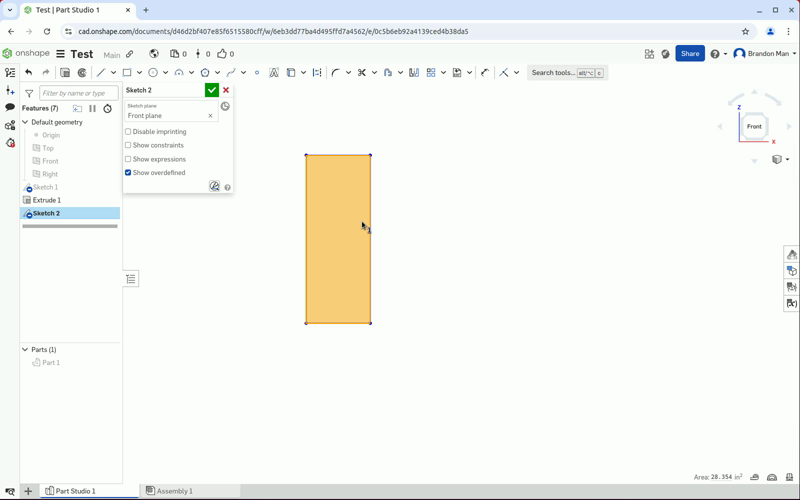
scroll(-6)
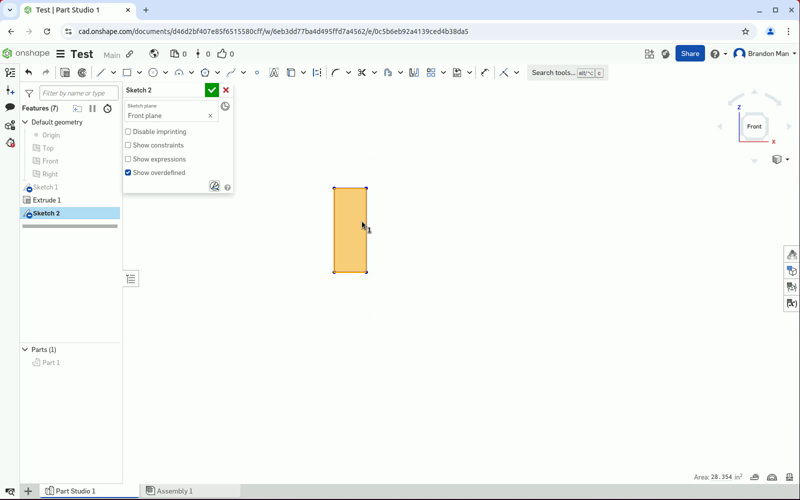
scroll(-6)
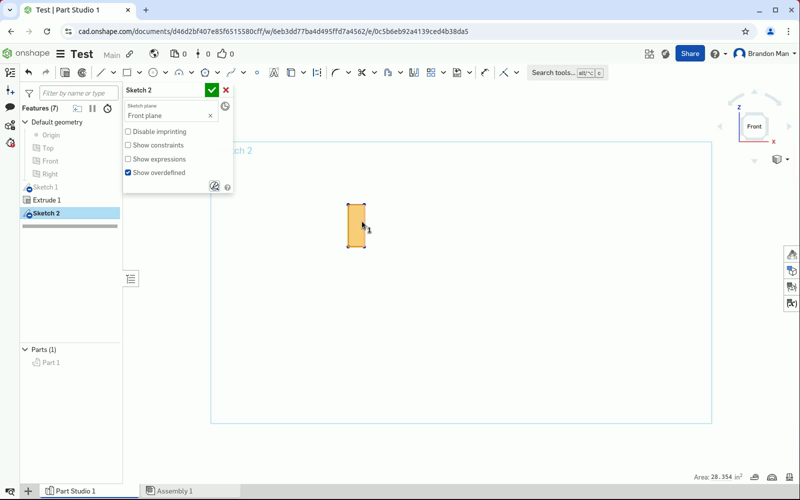
mouse_move(73, 352)
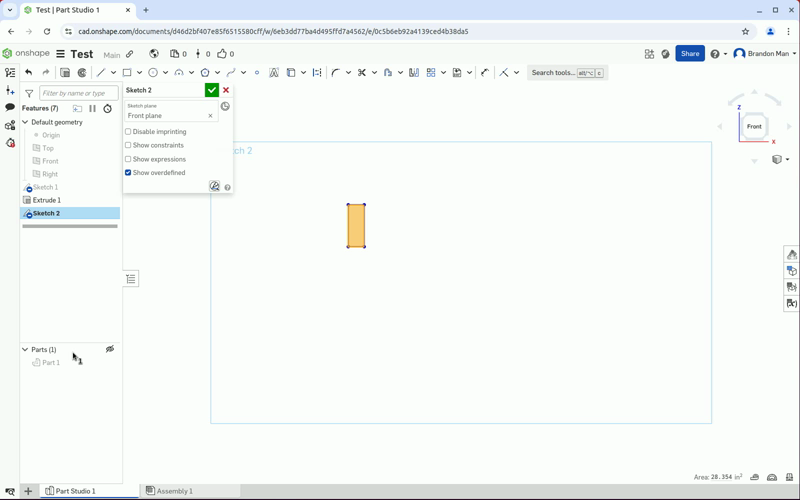
key(shift+y)
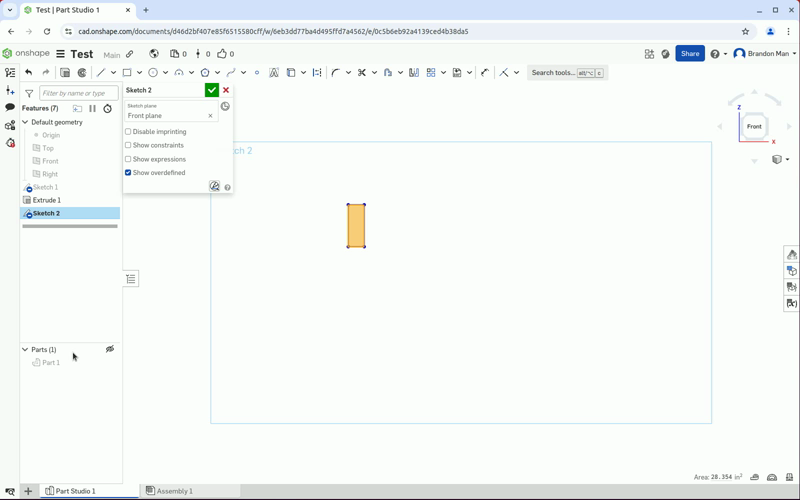
key(shift+e)
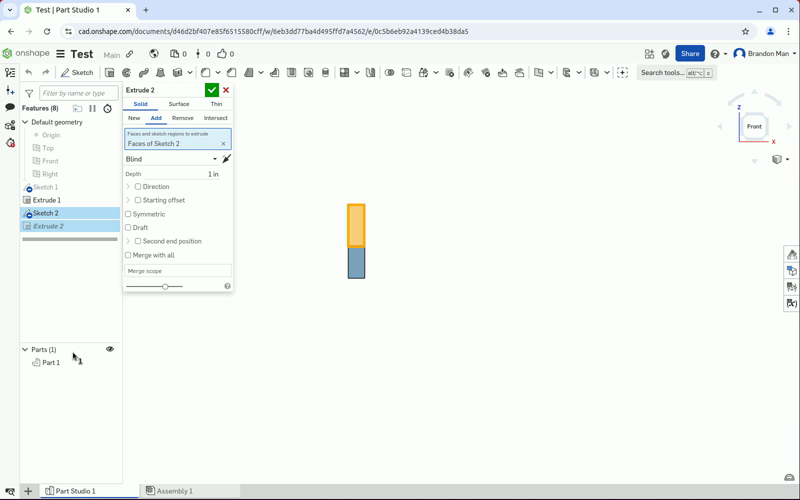
mouse_move(143, 106)
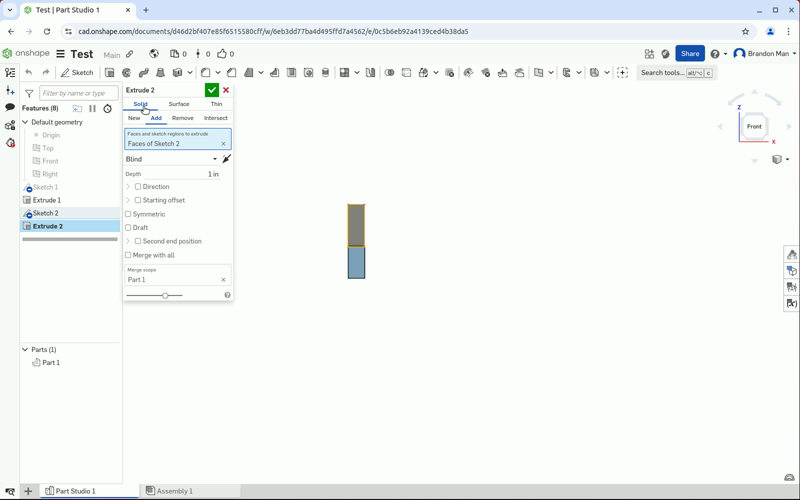
click(143, 106)
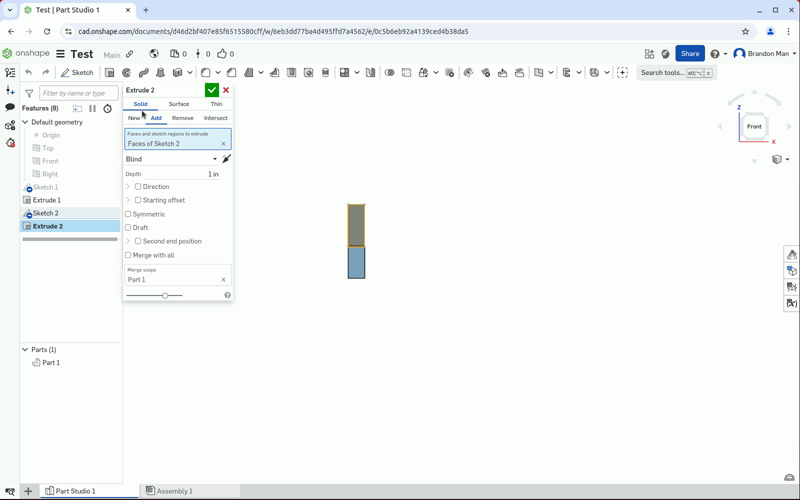
mouse_move(137, 120)
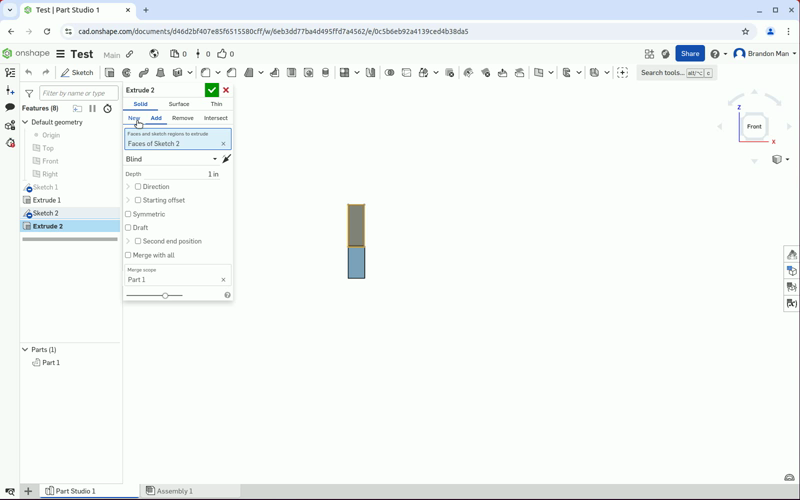
click(137, 120)
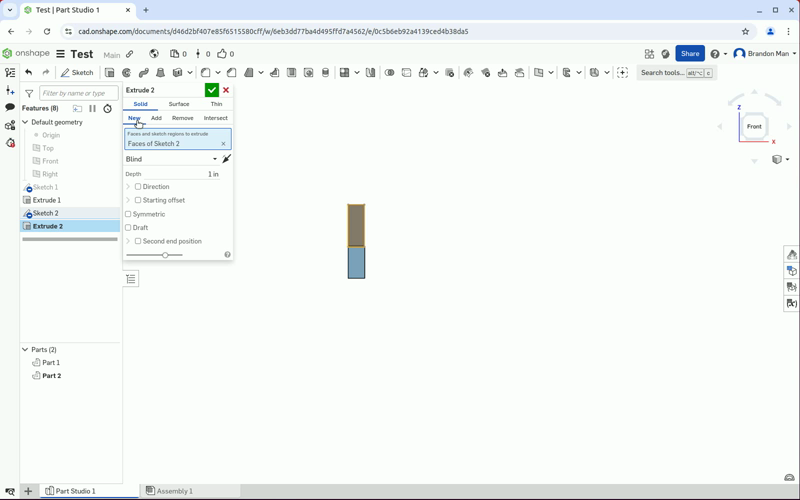
key(tab, 4)
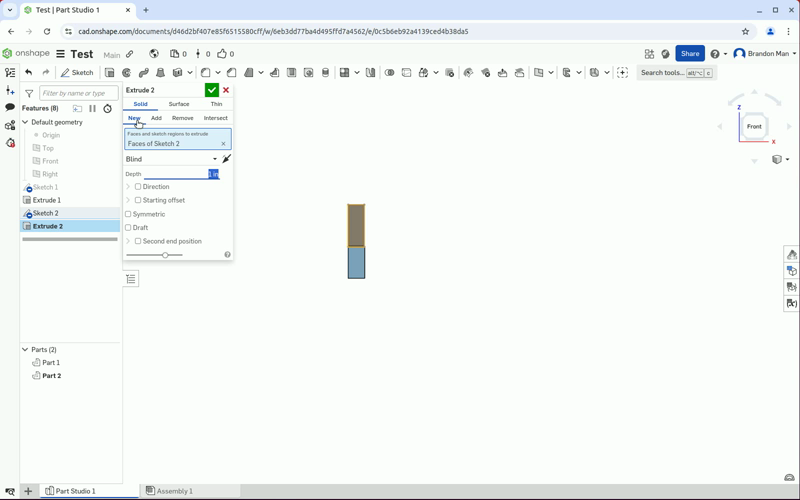
text(13.239)
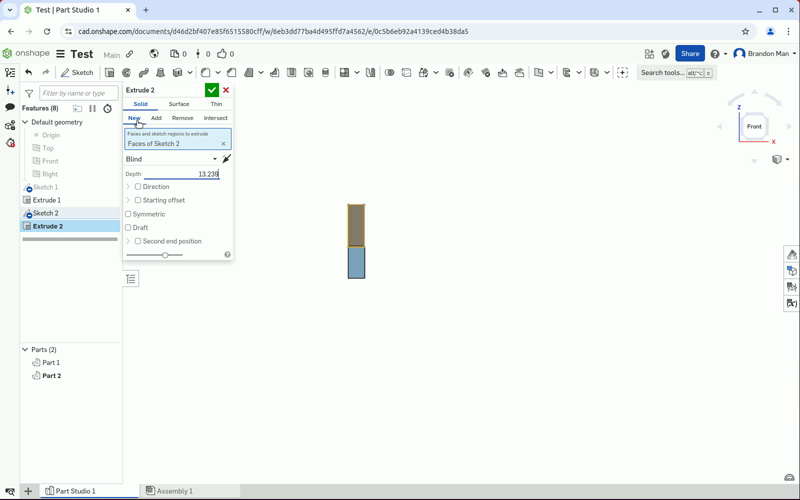
key(enter)
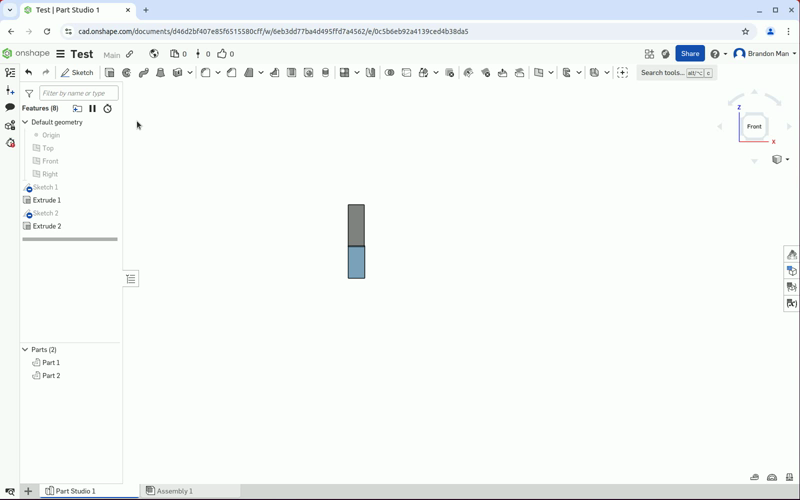
key(shift+h)
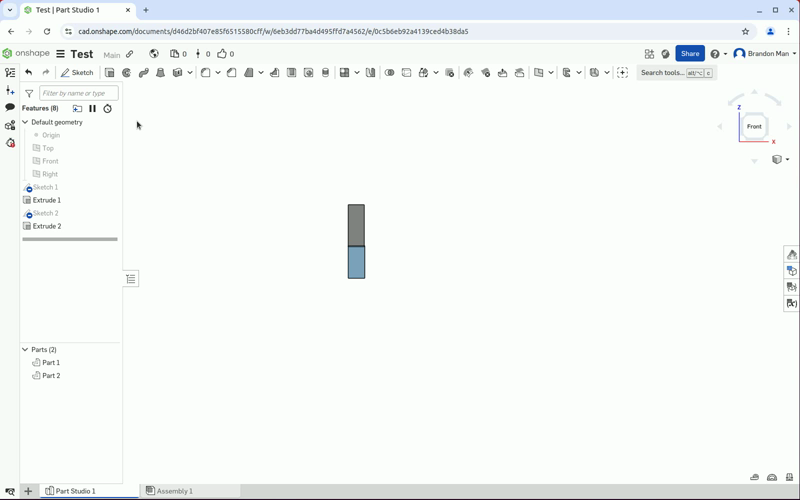
key(shift+h)
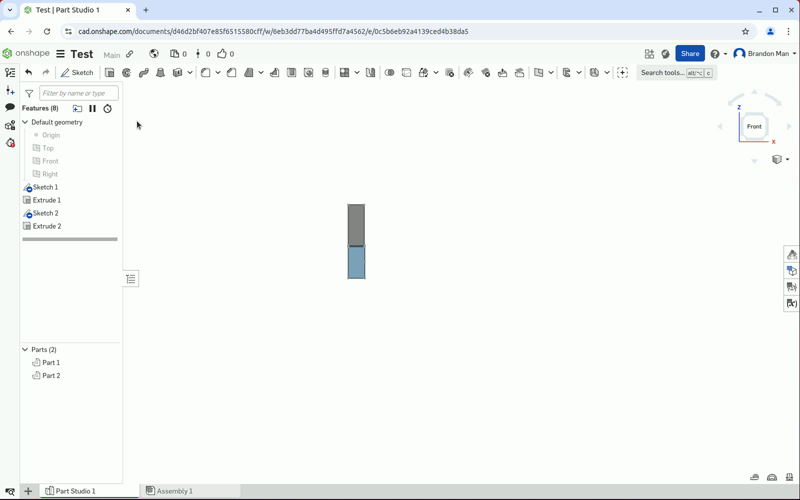
key(shift+7)
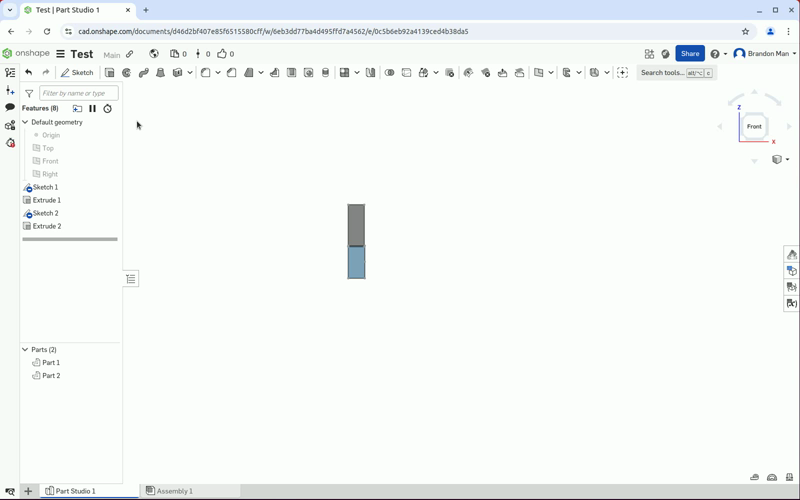
key(left, 2)
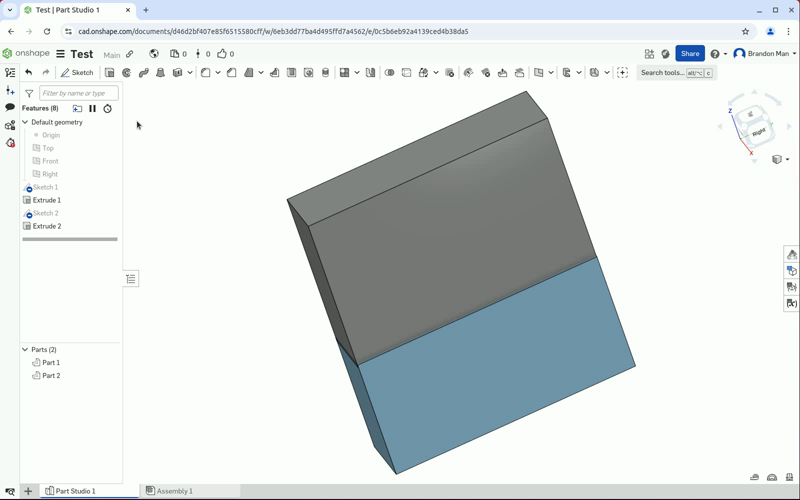
key(down, 2)
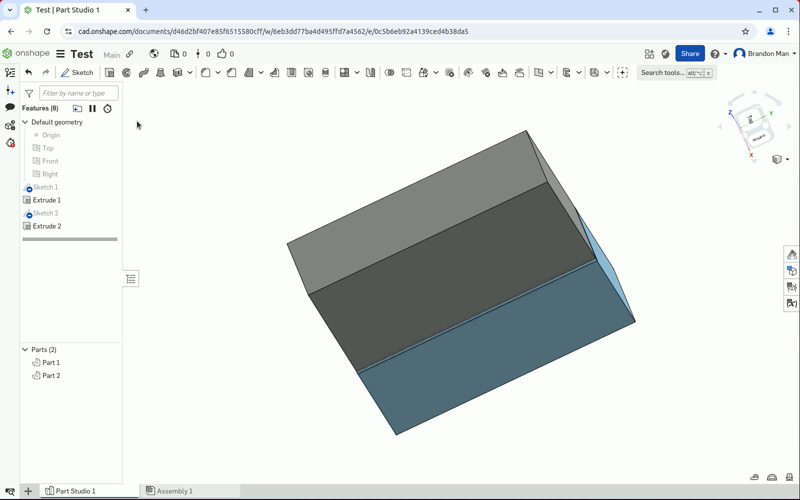
key(up, 2)
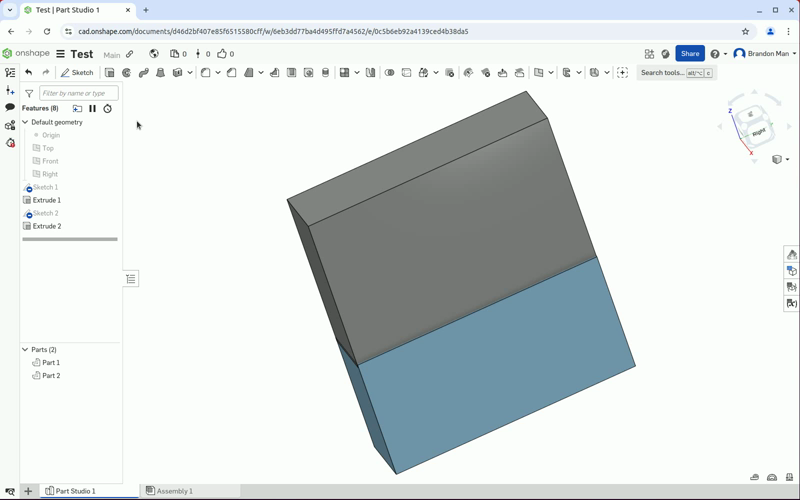
key(right, 2)
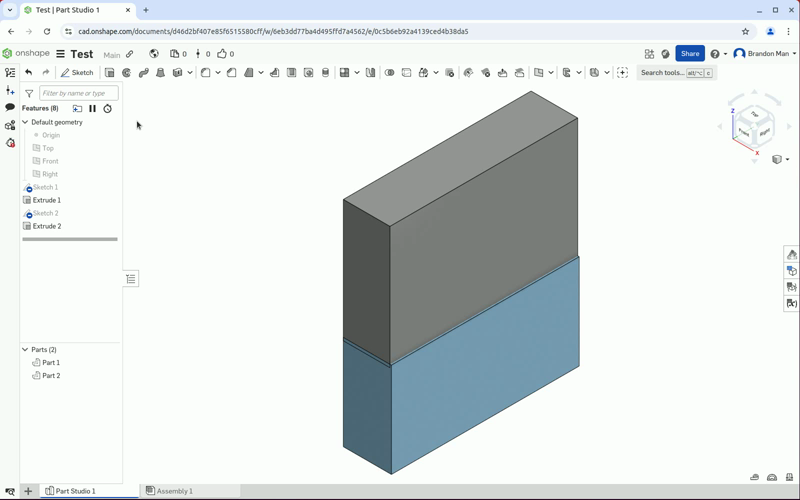
mouse_move(73, 189)
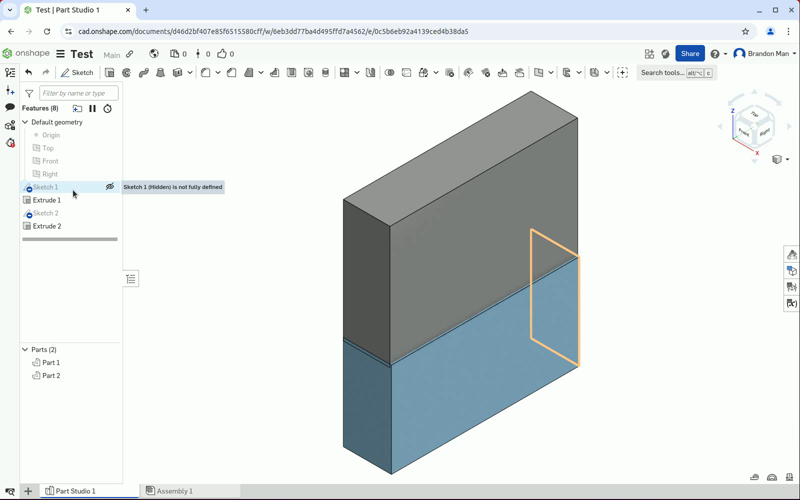
click(73, 189)